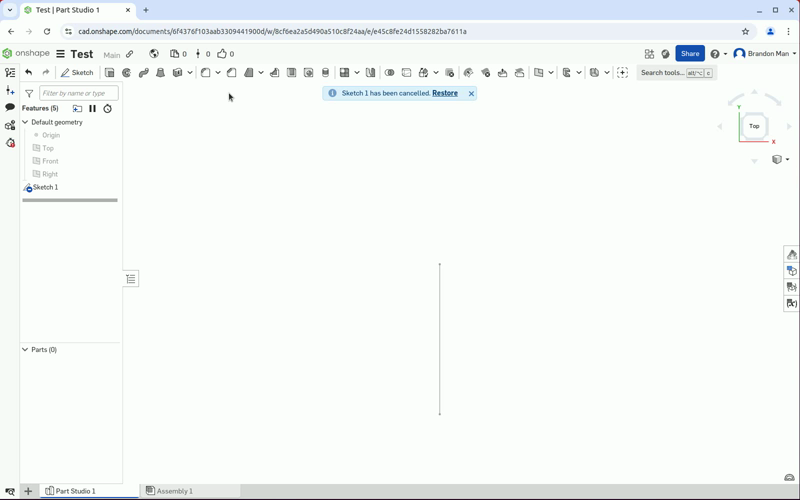
key(shift+h)
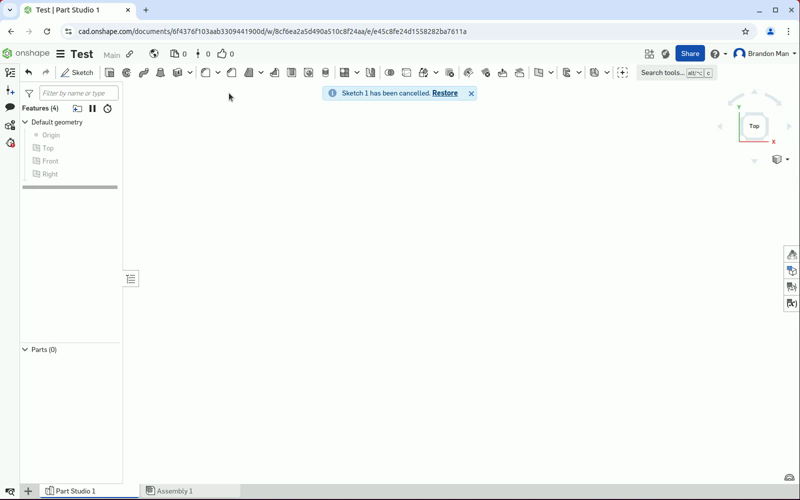
key(shift+s)
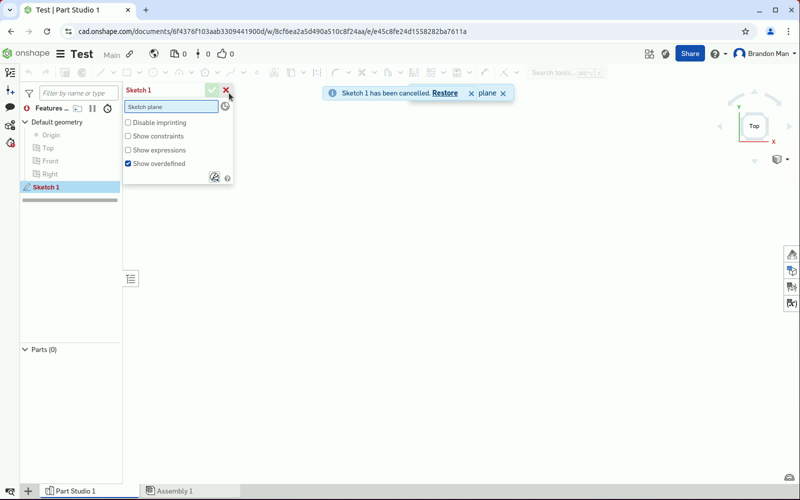
mouse_move(73, 150)
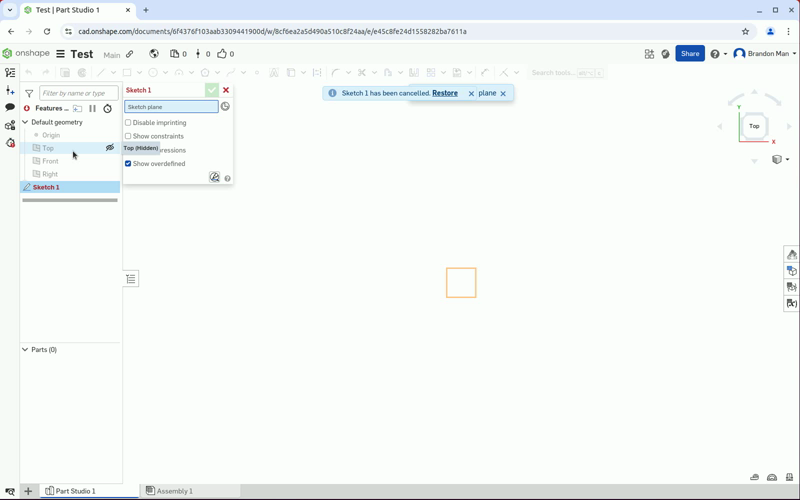
click(73, 150)
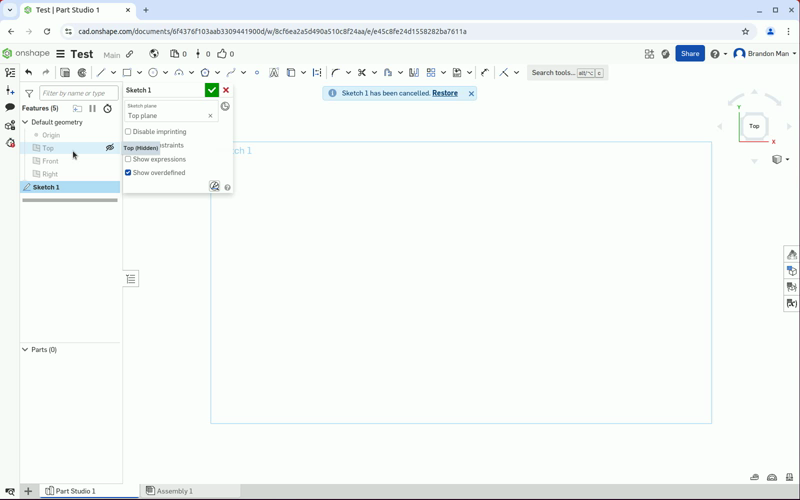
mouse_move(73, 352)
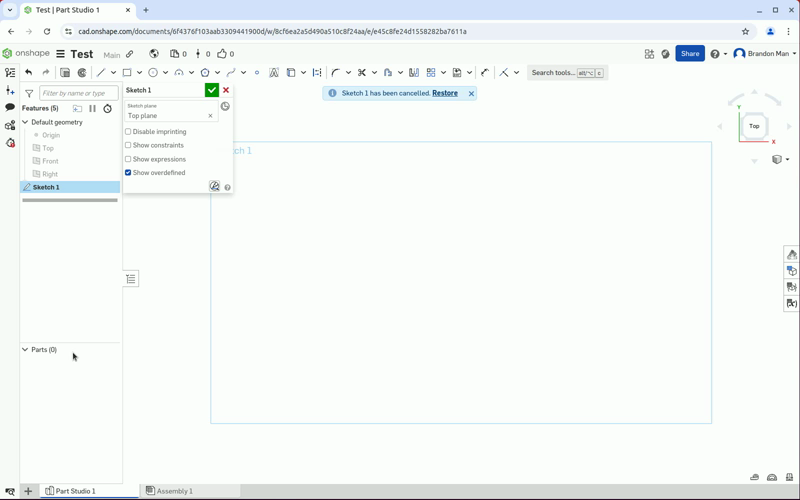
key(y)
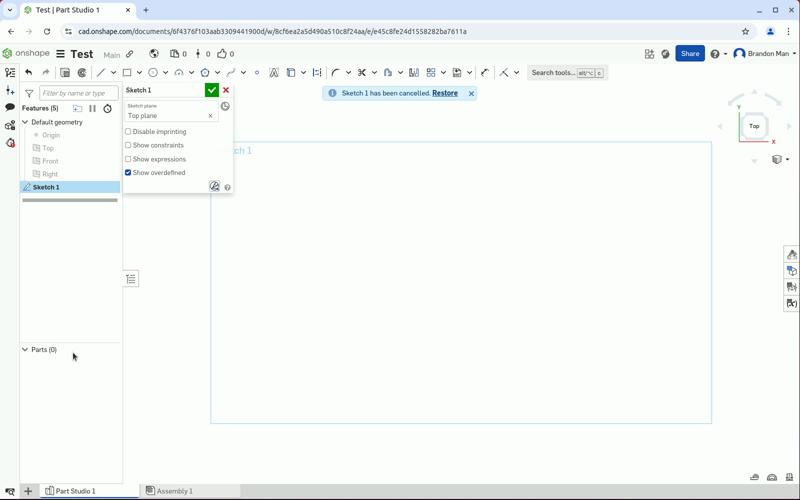
key(l)
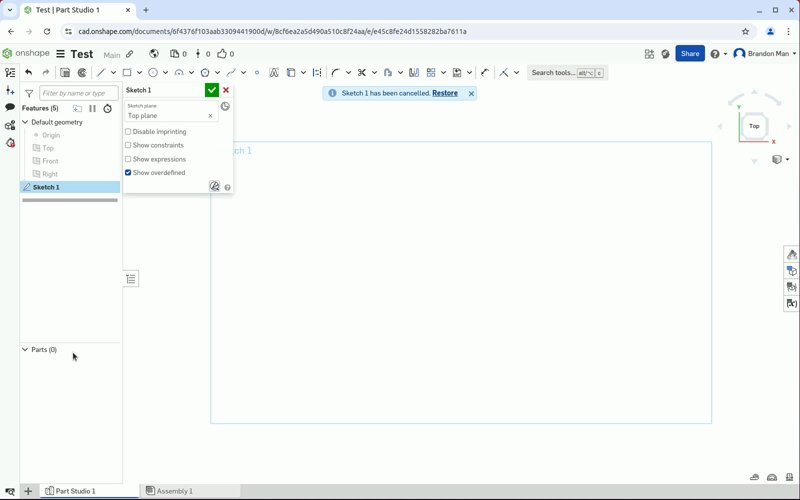
key_down(shift)
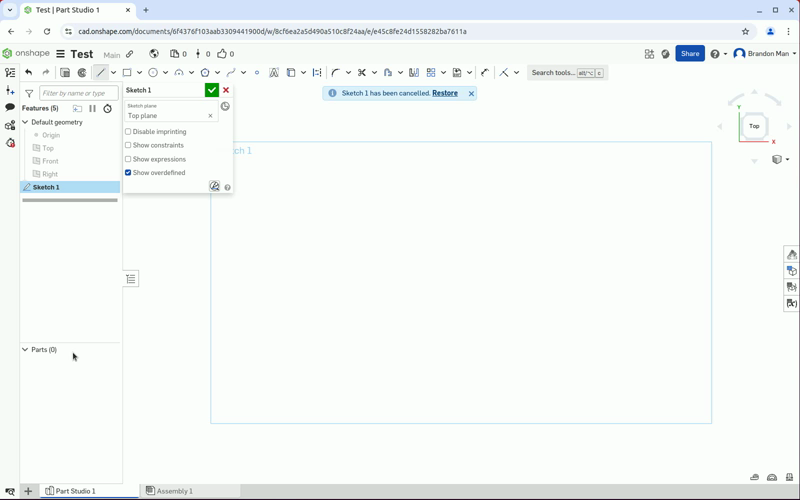
mouse_move(520, 258)
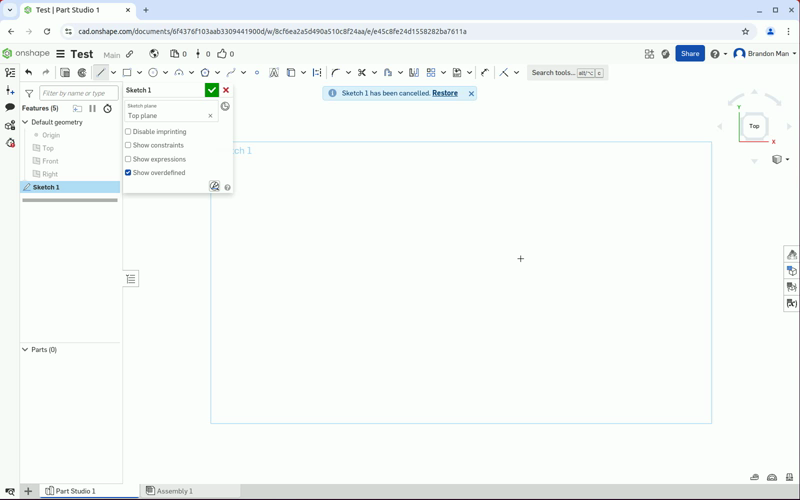
click(520, 258)
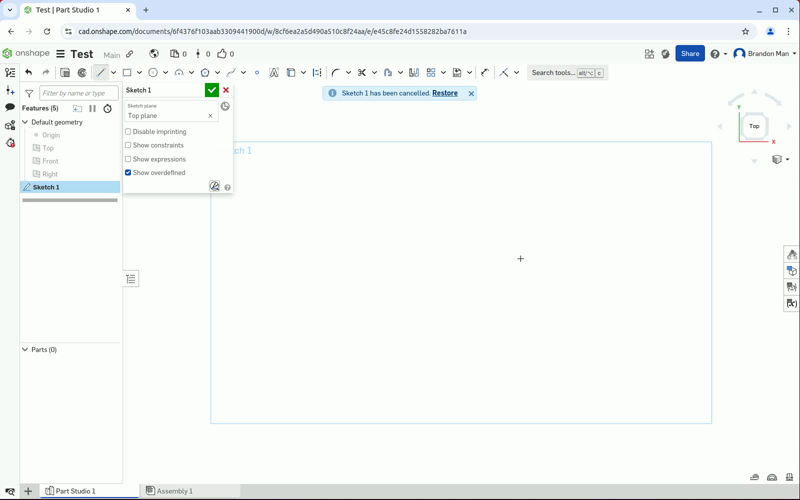
key_up(shift)
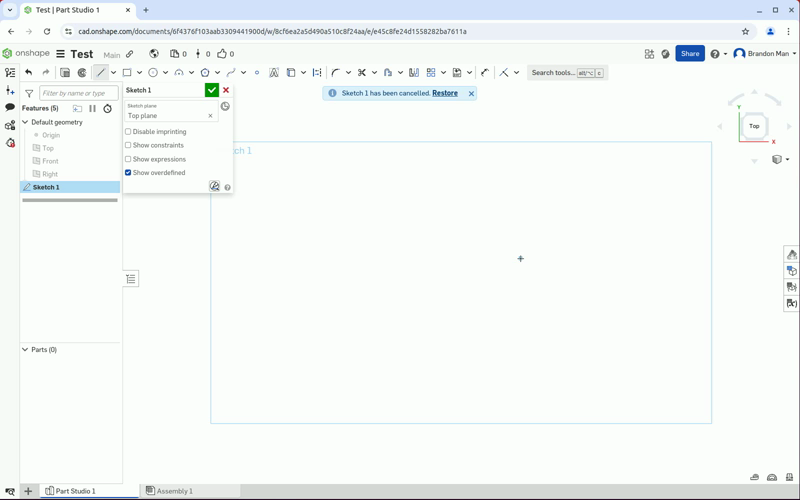
key_down(shift)
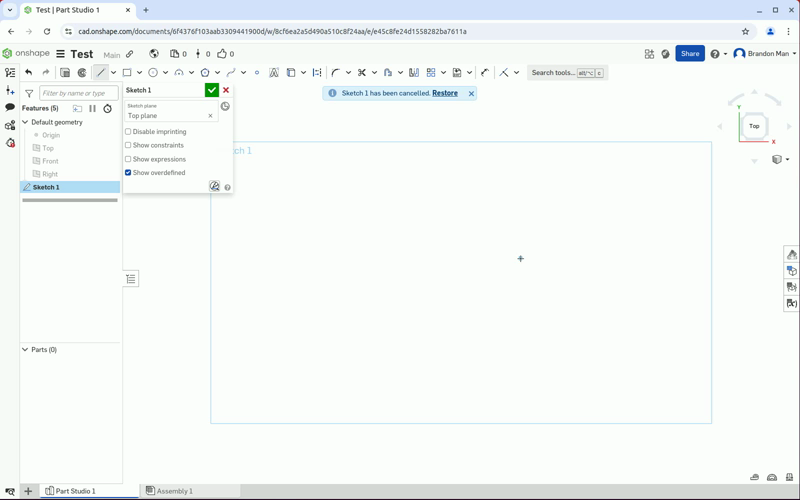
mouse_move(550, 258)
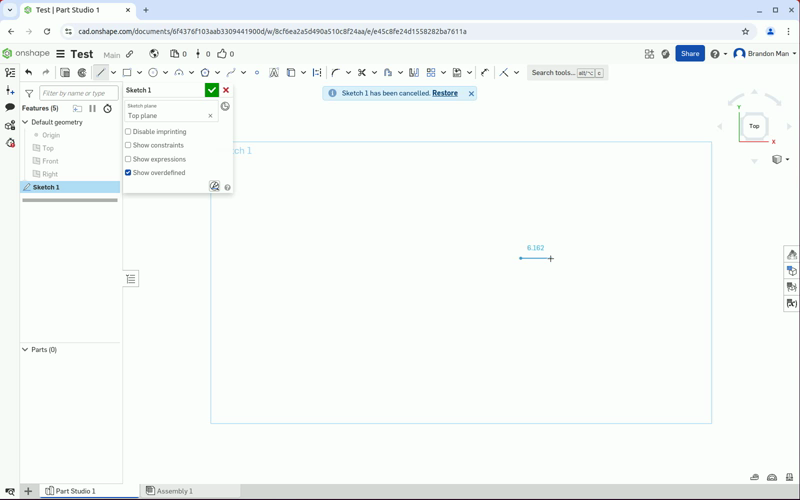
mouse_move(573, 285)
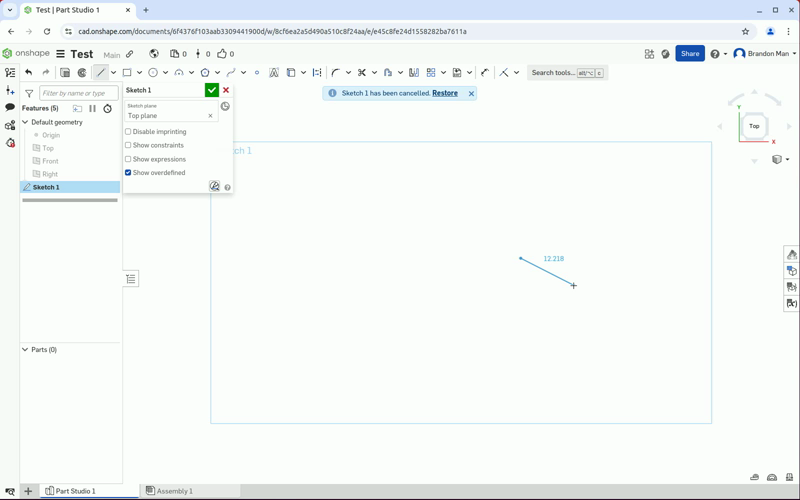
click(573, 285)
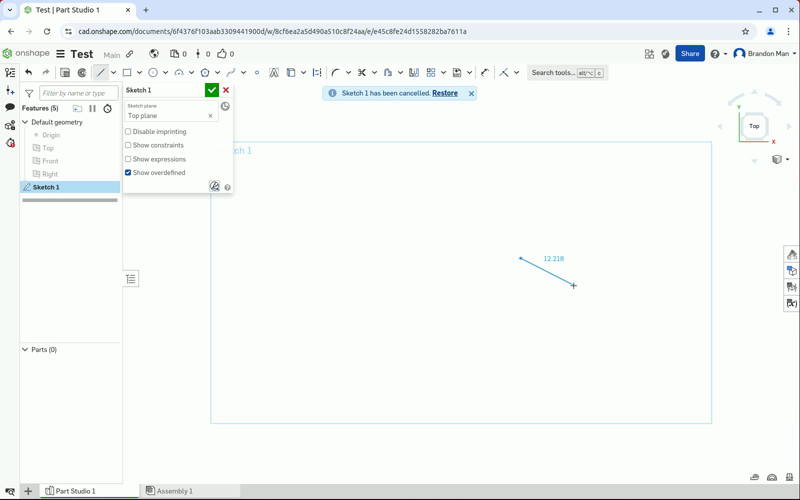
key_up(shift)
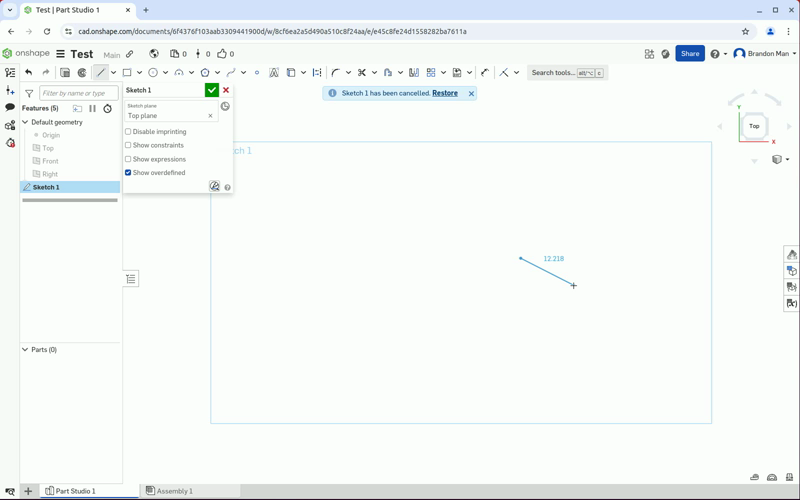
key_down(shift)
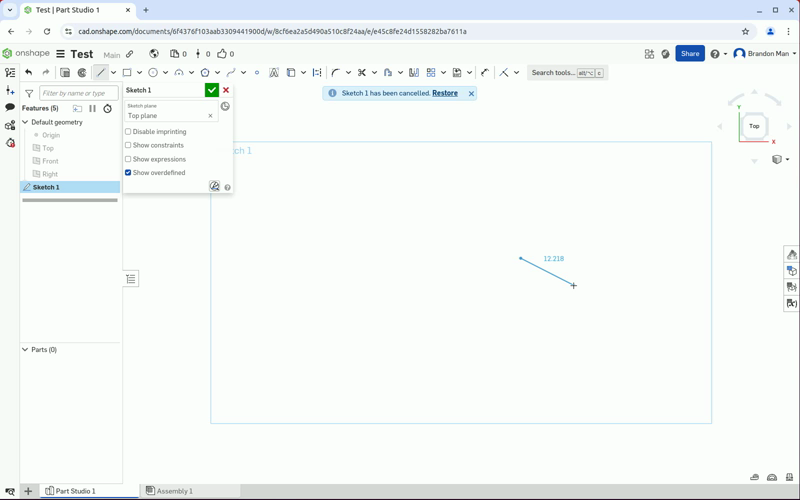
mouse_move(573, 204)
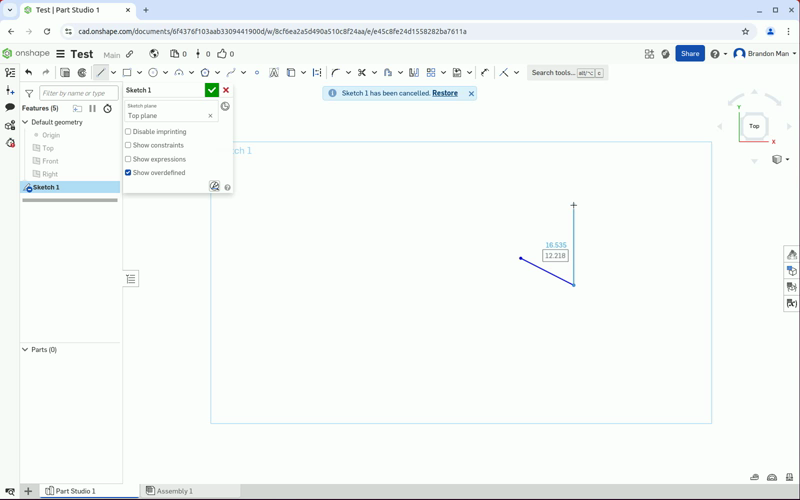
click(573, 204)
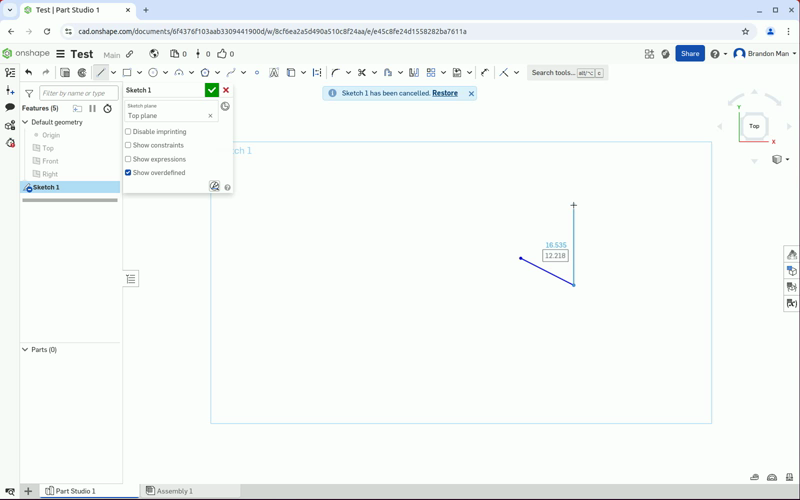
key_up(shift)
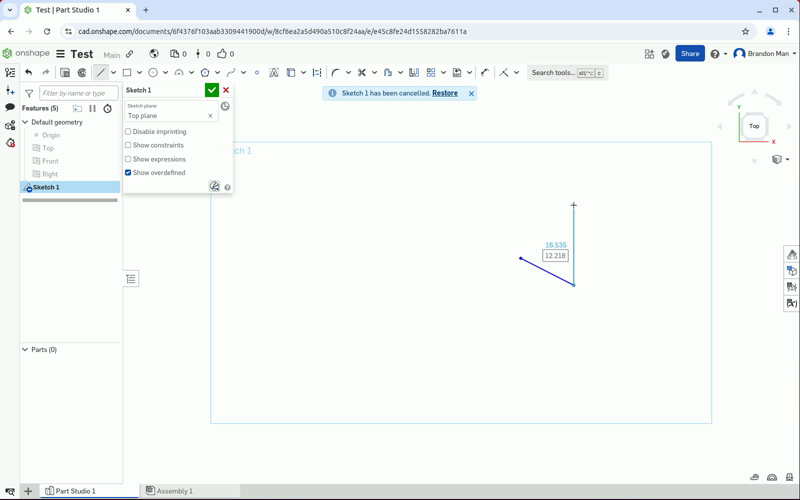
key_down(shift)
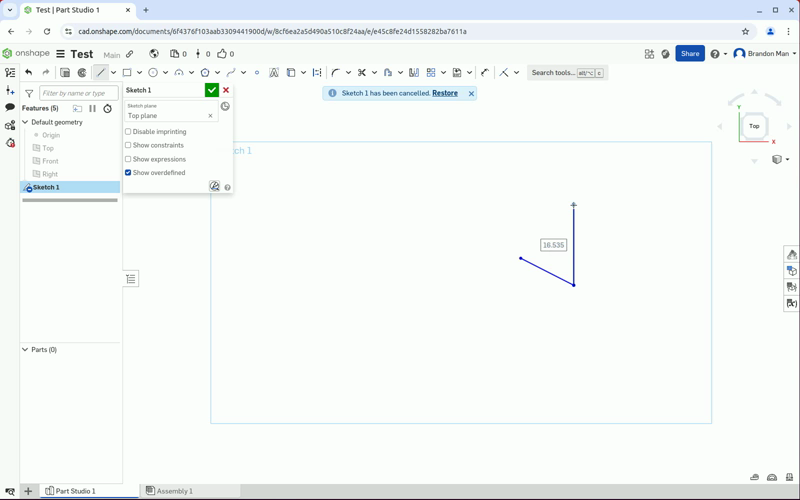
mouse_move(589, 204)
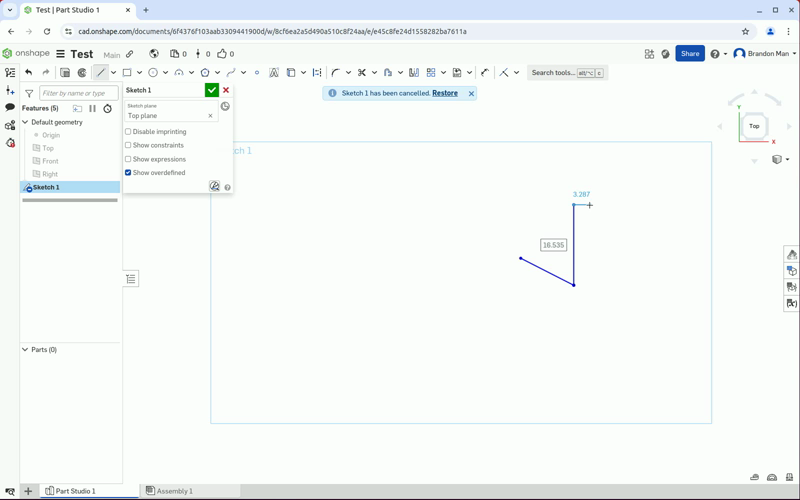
mouse_move(520, 231)
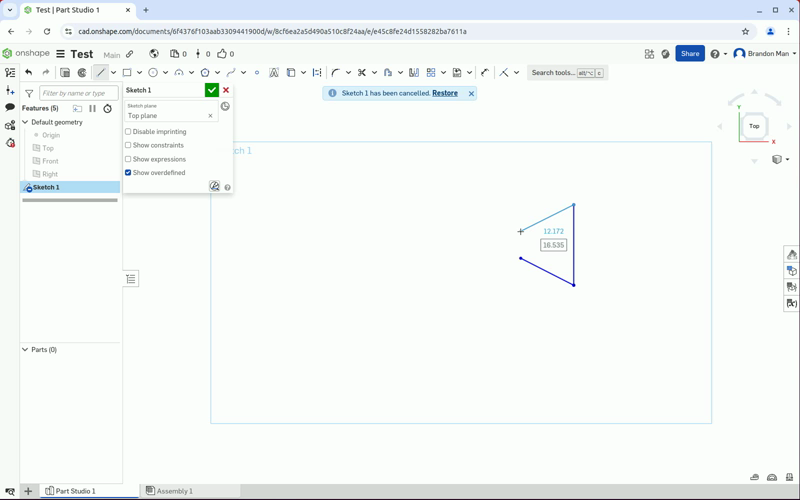
click(520, 231)
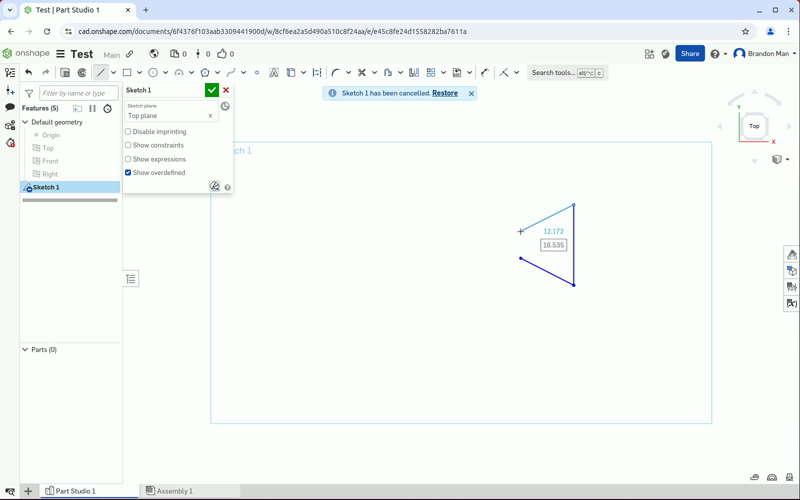
key_up(shift)
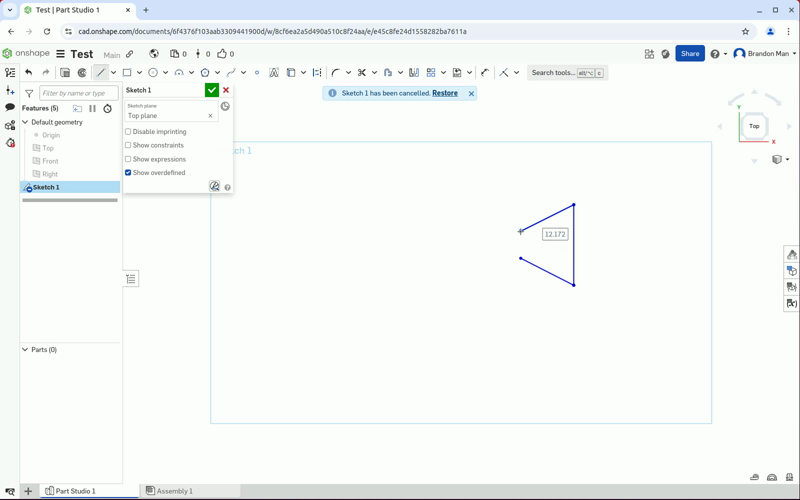
mouse_move(550, 231)
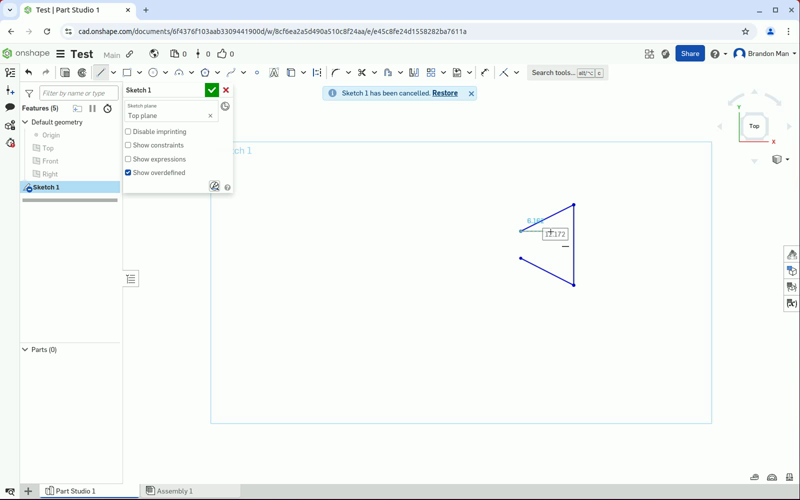
key_down(shift)
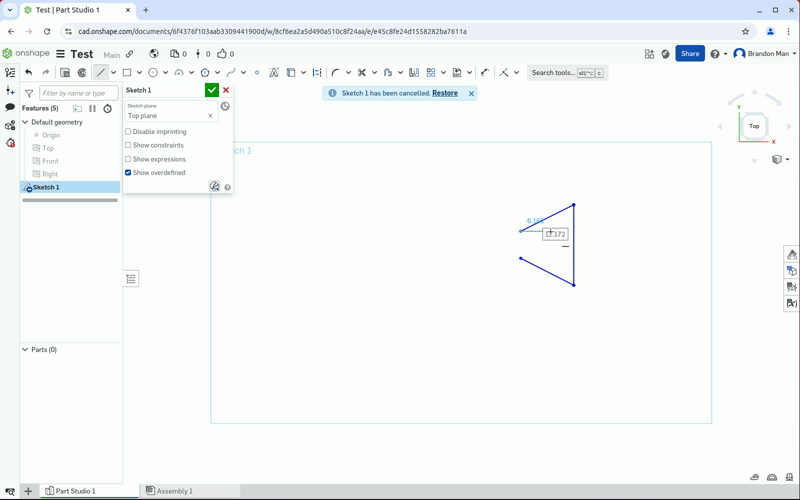
mouse_move(520, 258)
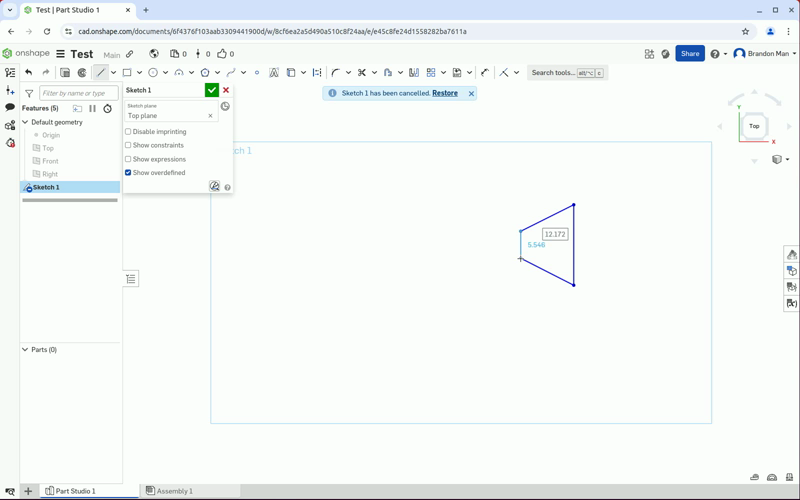
key_up(shift)
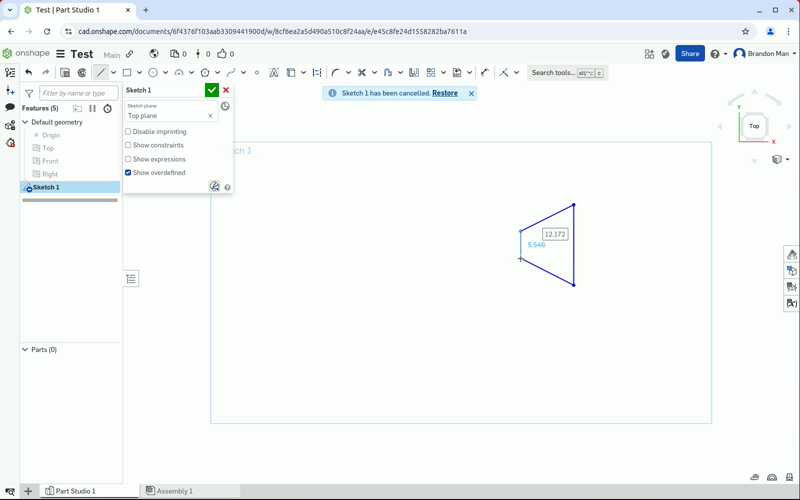
click(520, 258)
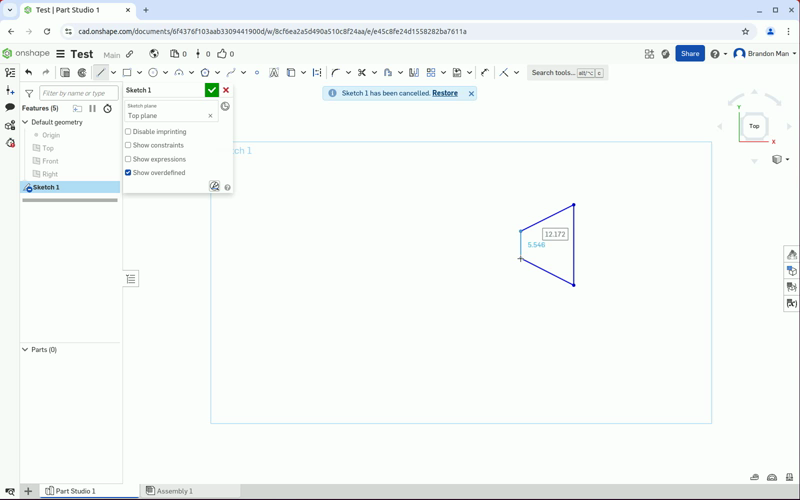
key(esc)
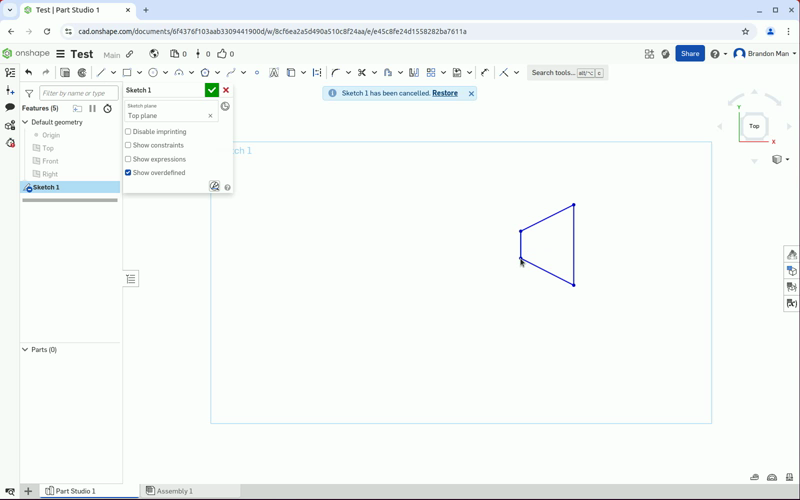
mouse_move(549, 234)
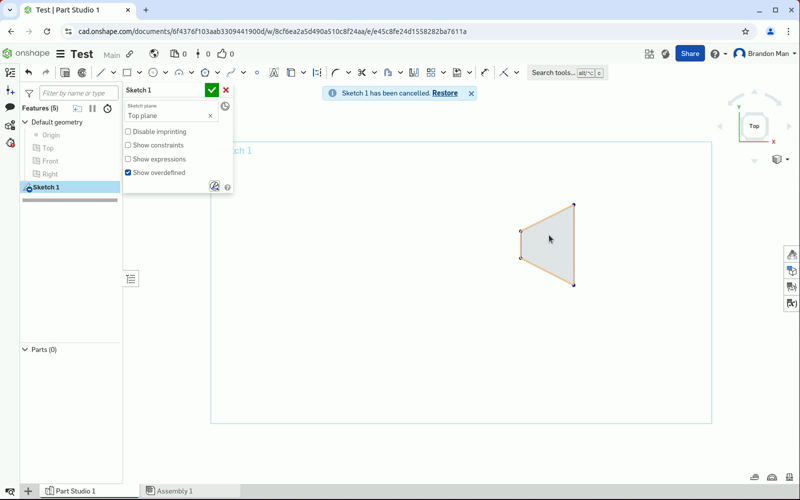
click(549, 234)
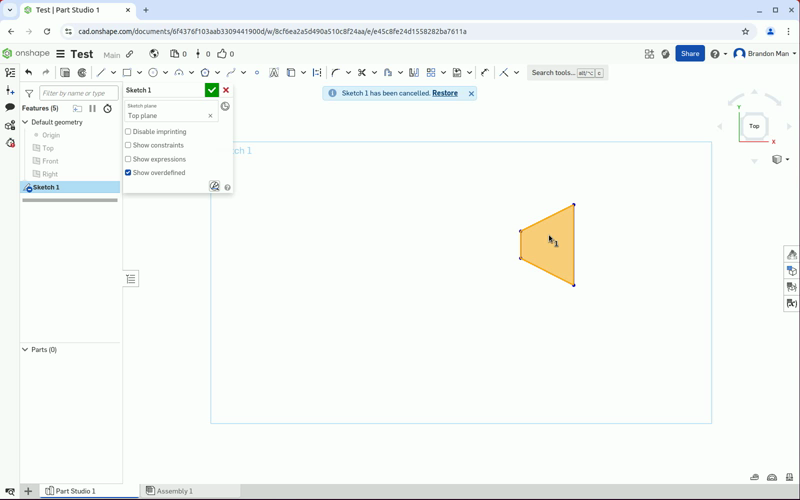
mouse_move(73, 352)
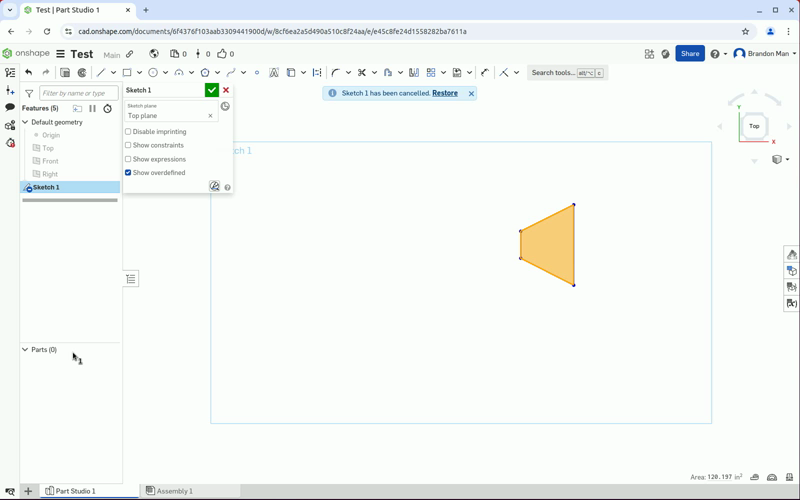
key(shift+y)
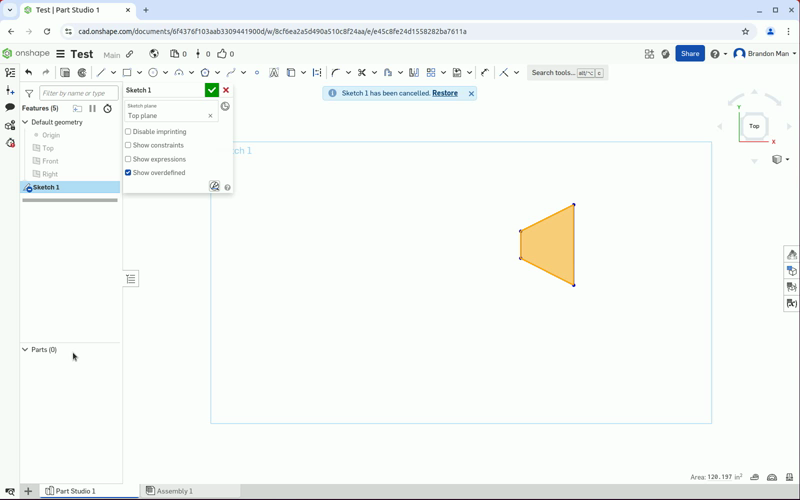
key(shift+e)
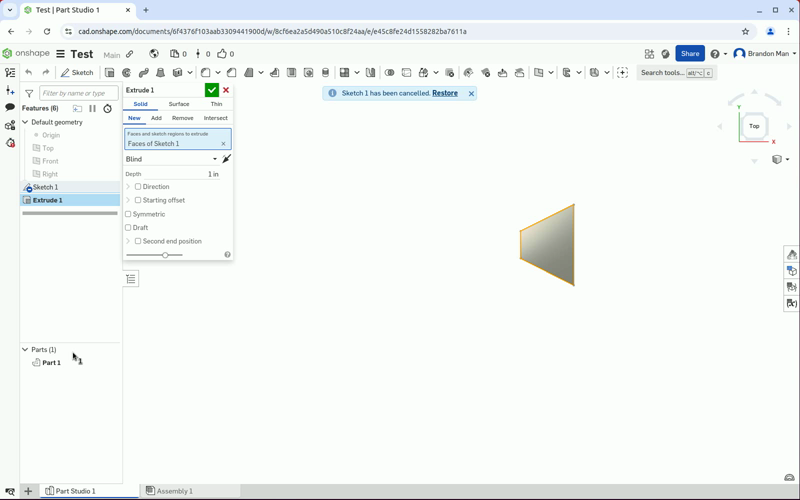
mouse_move(143, 106)
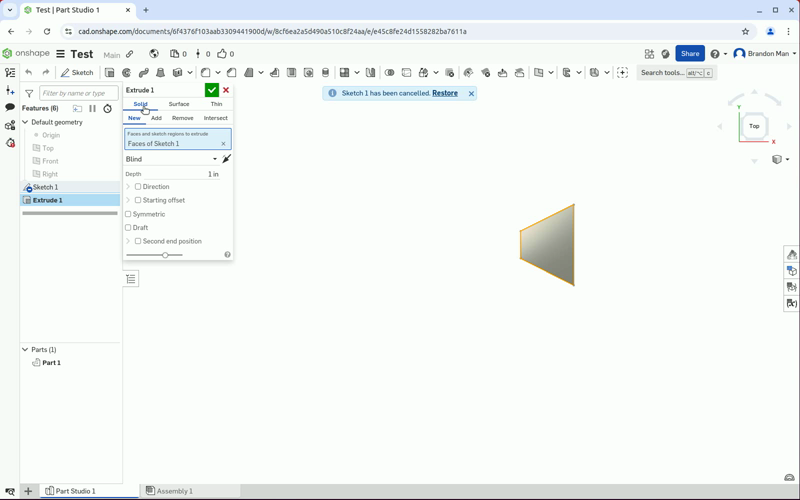
click(143, 106)
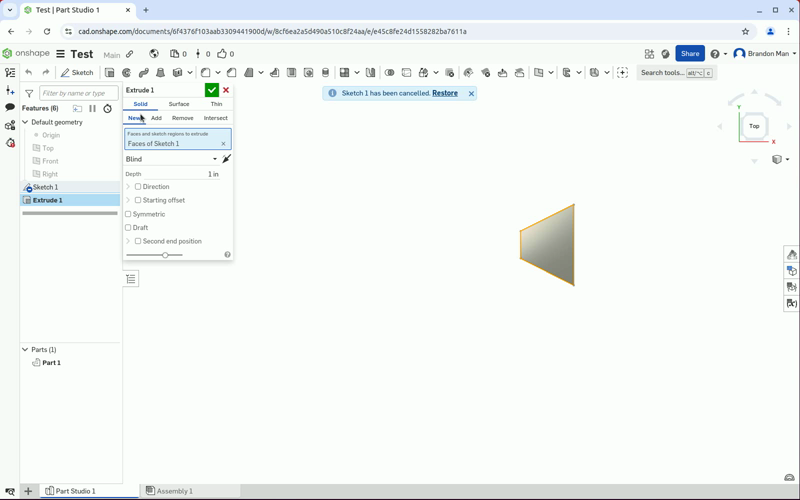
mouse_move(137, 120)
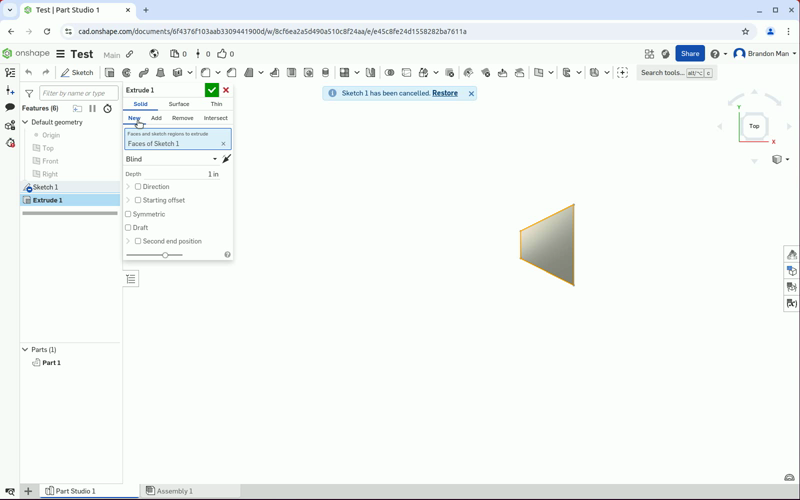
click(137, 120)
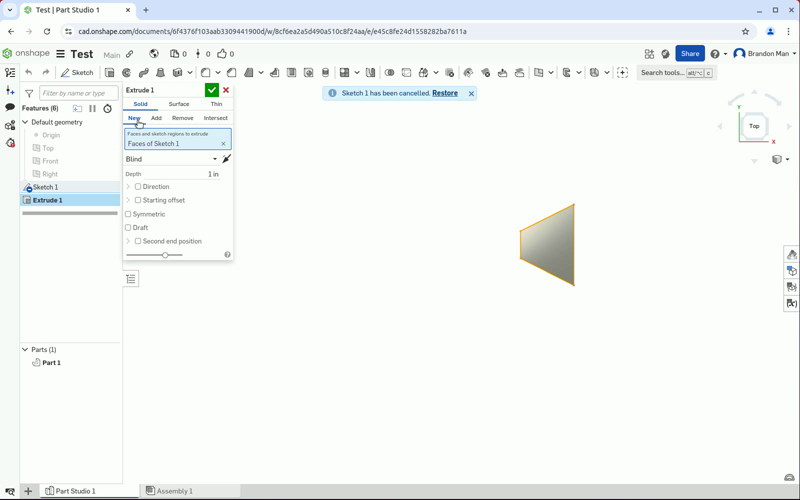
key(tab, 4)
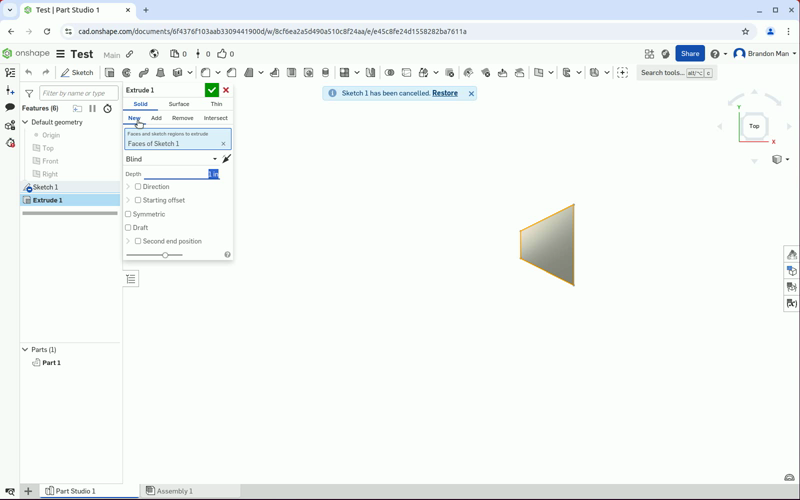
text(5.536)
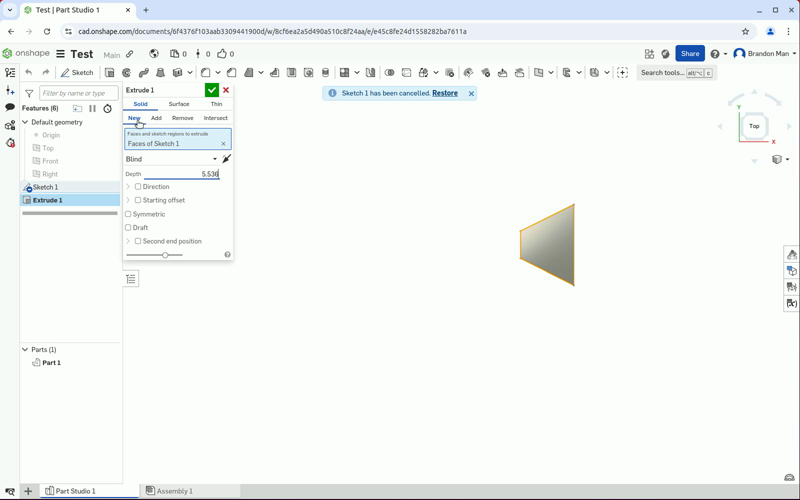
key(enter)
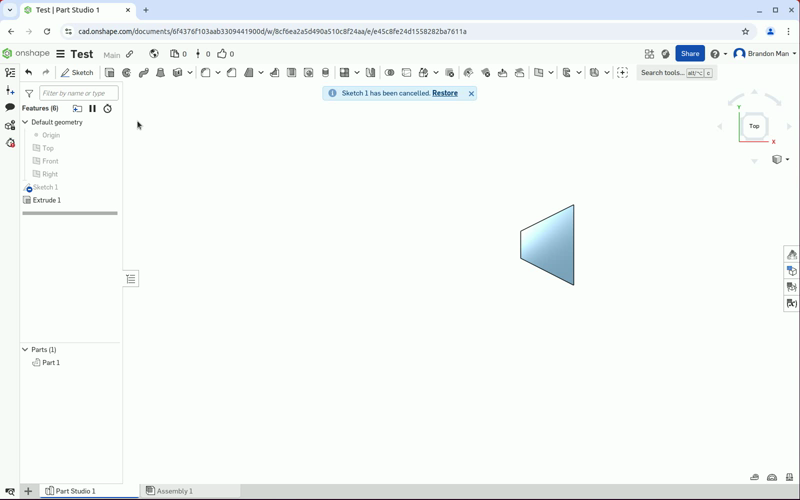
key(shift+h)
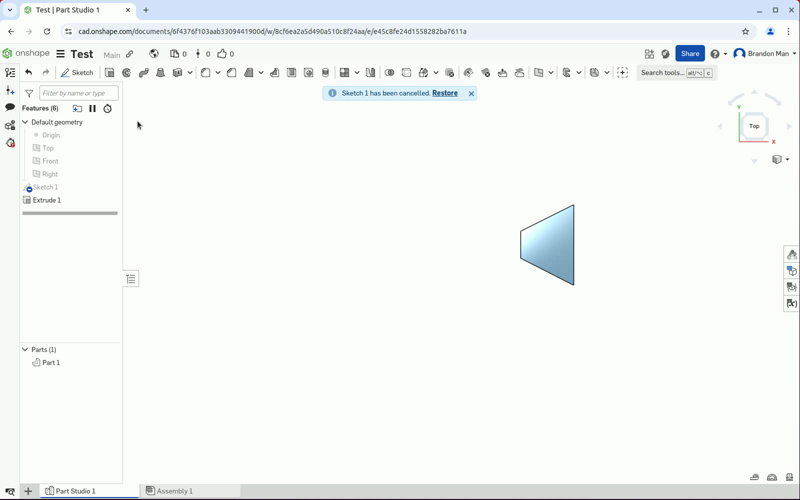
key(shift+h)
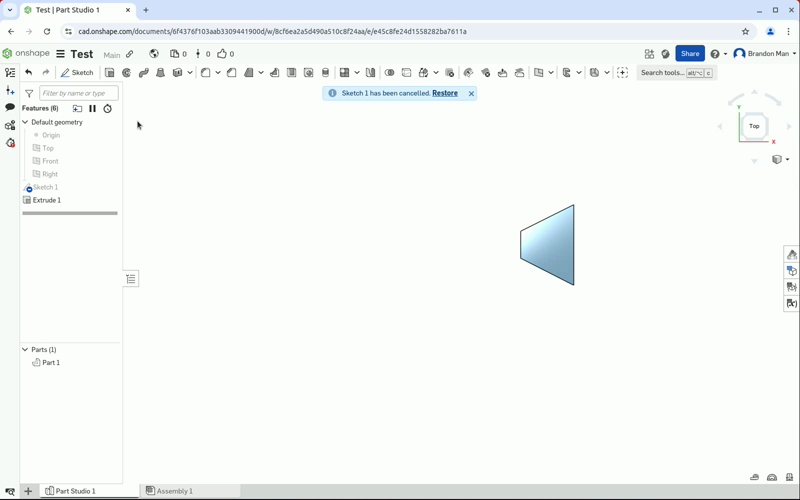
mouse_move(73, 189)
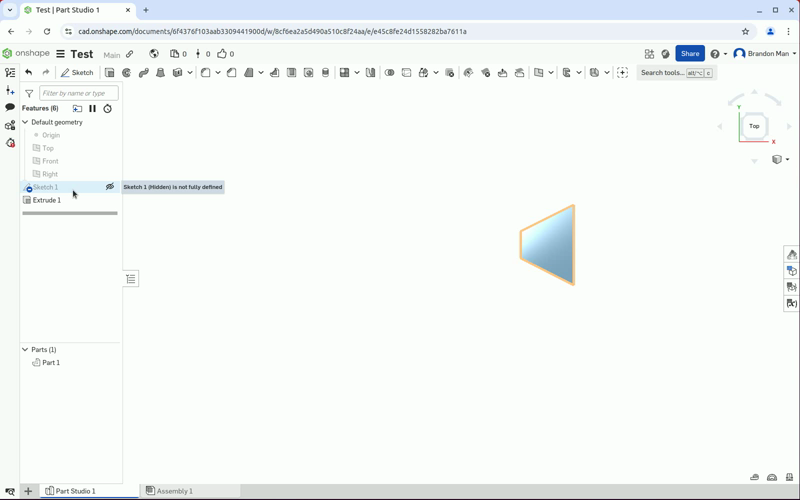
click(73, 189)
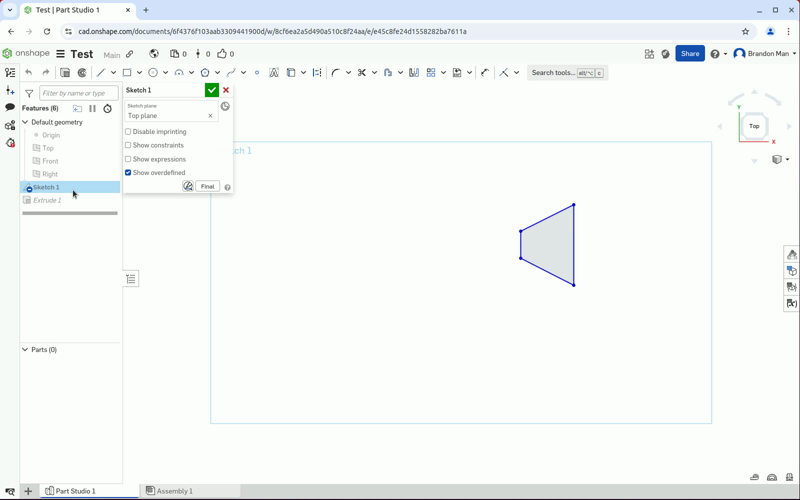
mouse_move(229, 92)
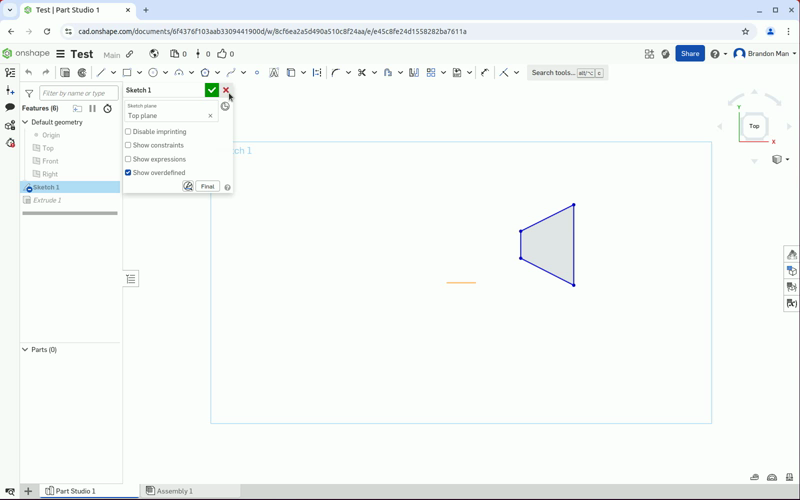
click(229, 92)
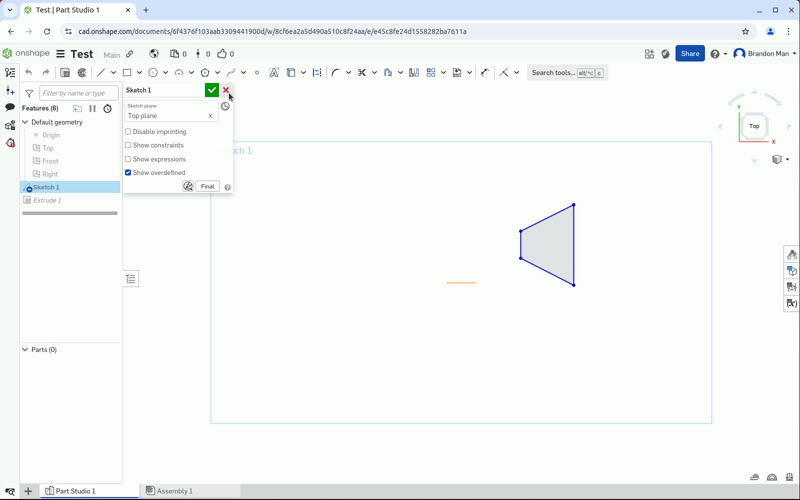
key(shift+s)
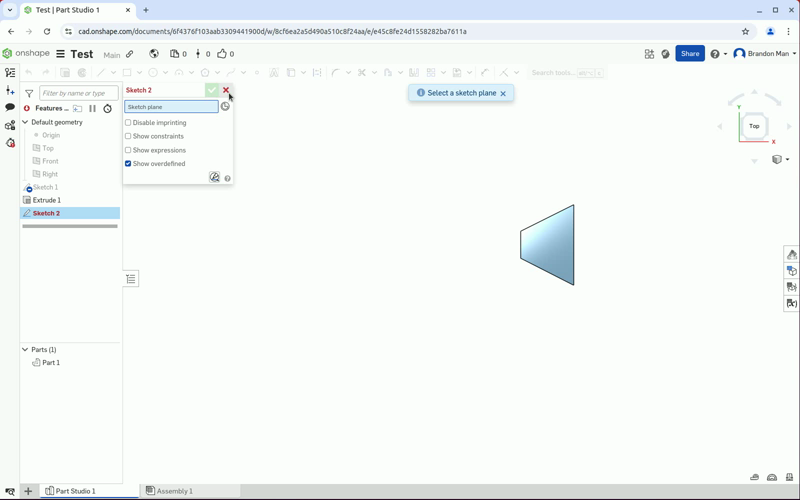
mouse_move(73, 150)
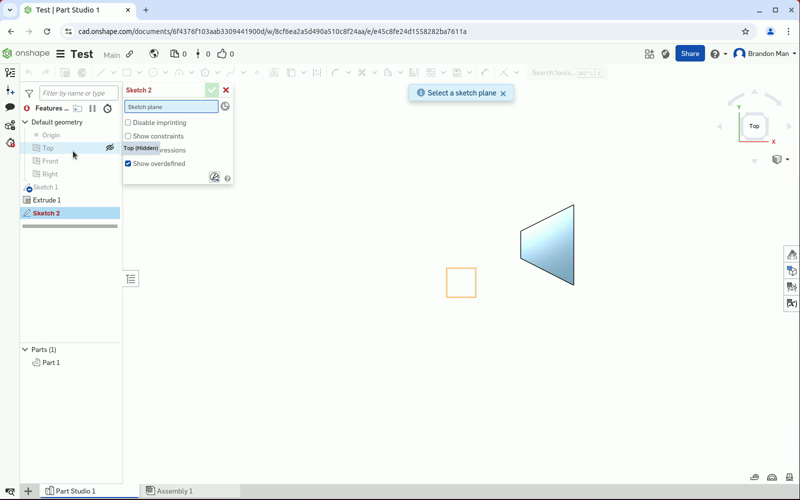
click(73, 150)
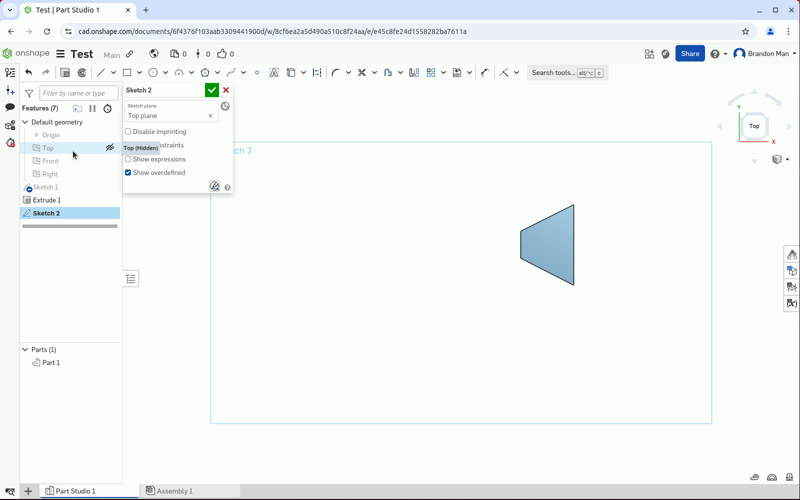
mouse_move(73, 352)
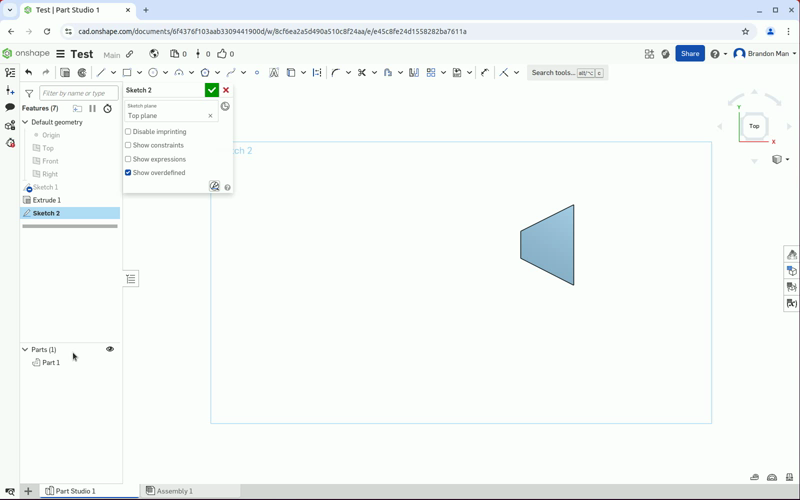
key(y)
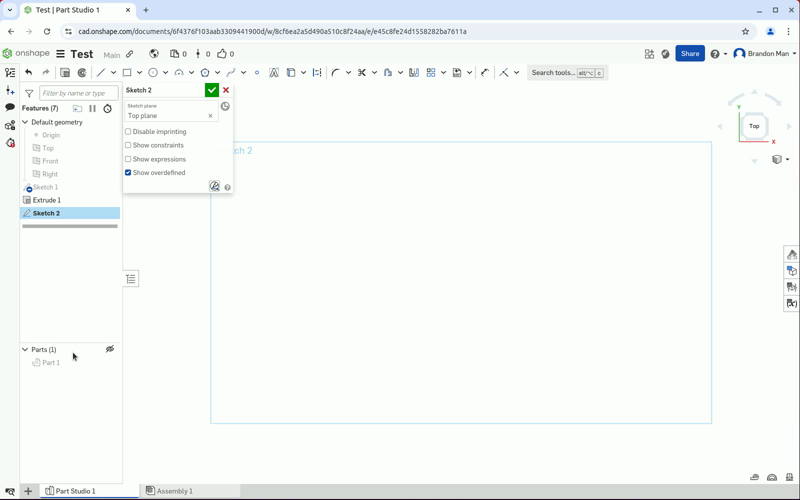
key(l)
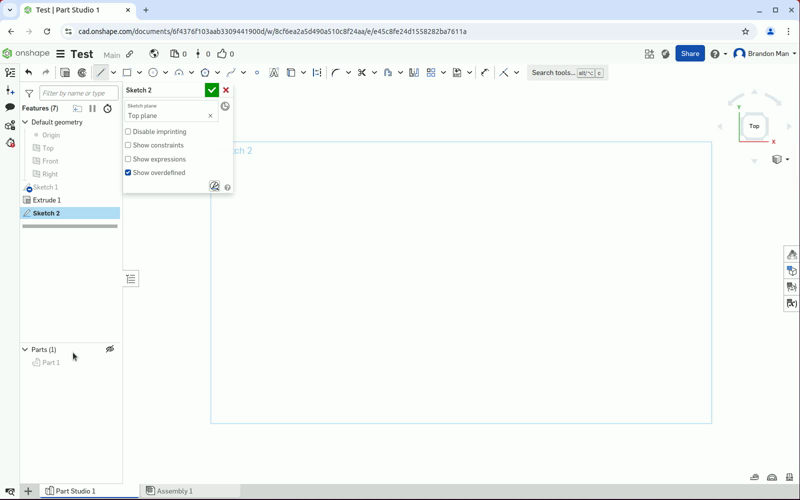
key_down(shift)
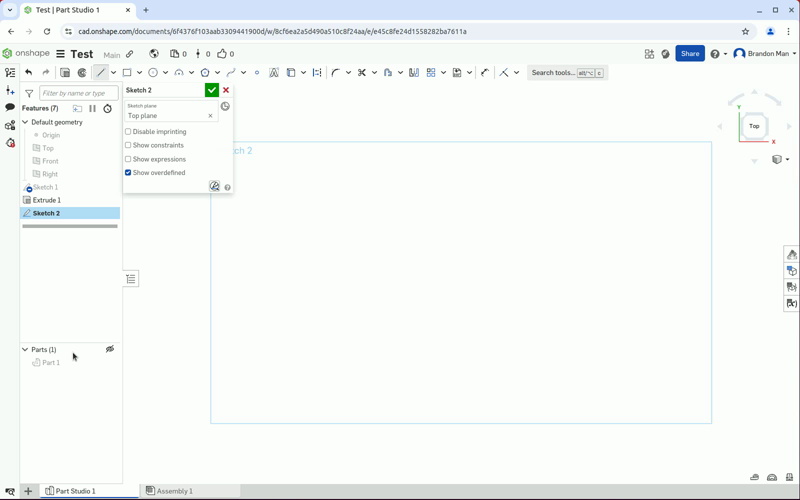
mouse_move(413, 285)
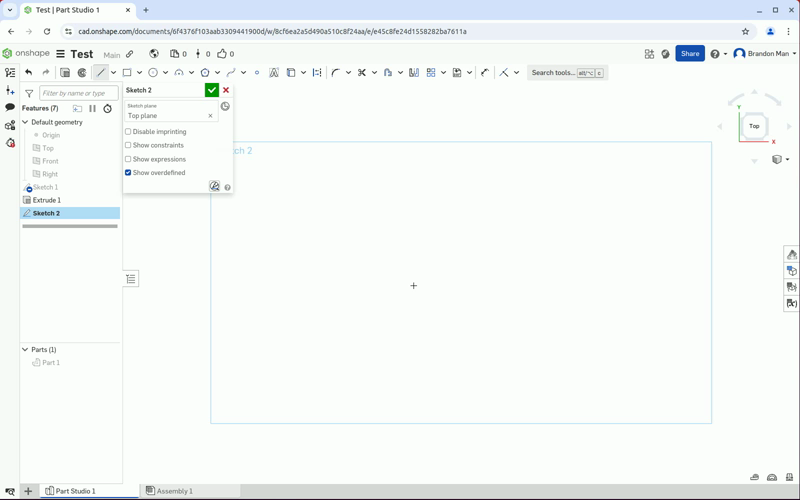
click(413, 285)
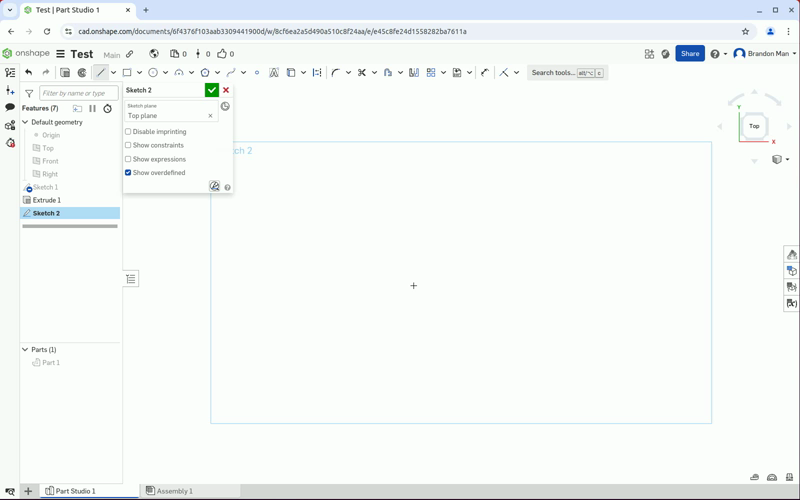
key_up(shift)
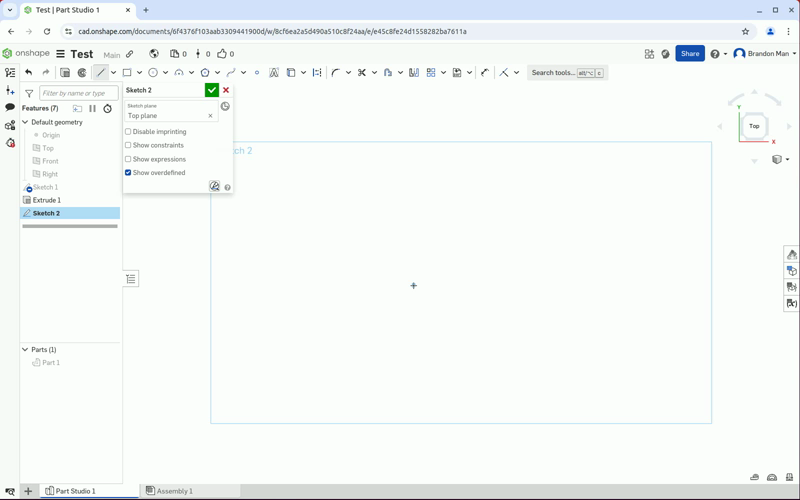
key_down(shift)
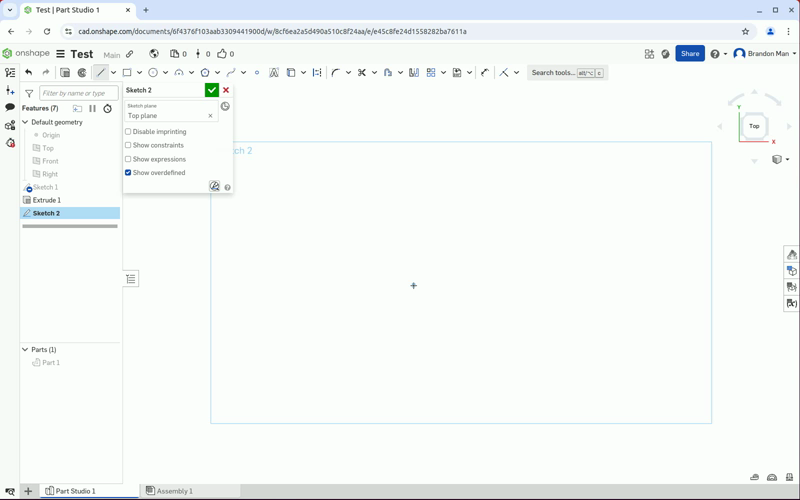
mouse_move(519, 285)
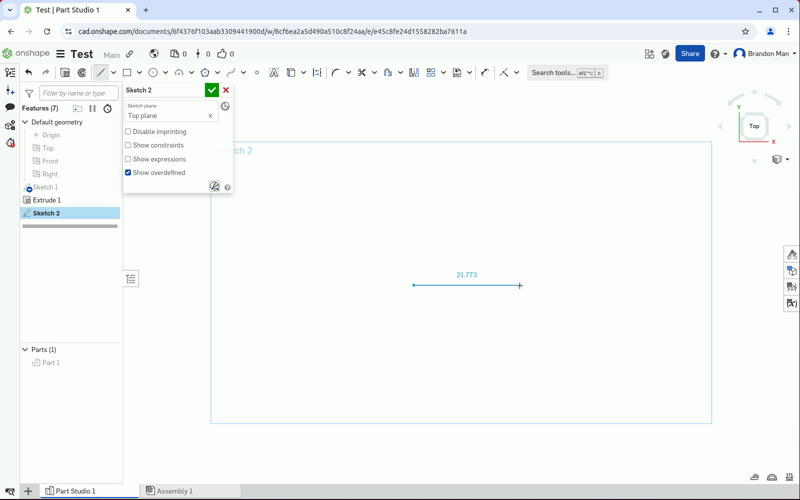
click(519, 285)
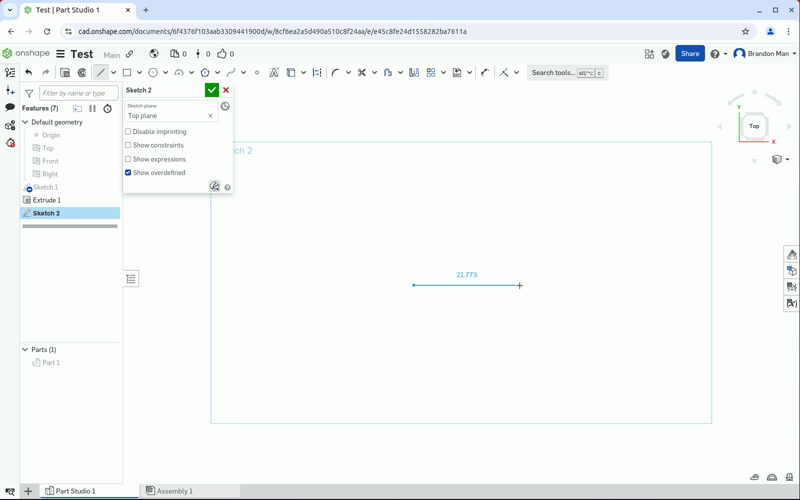
key_up(shift)
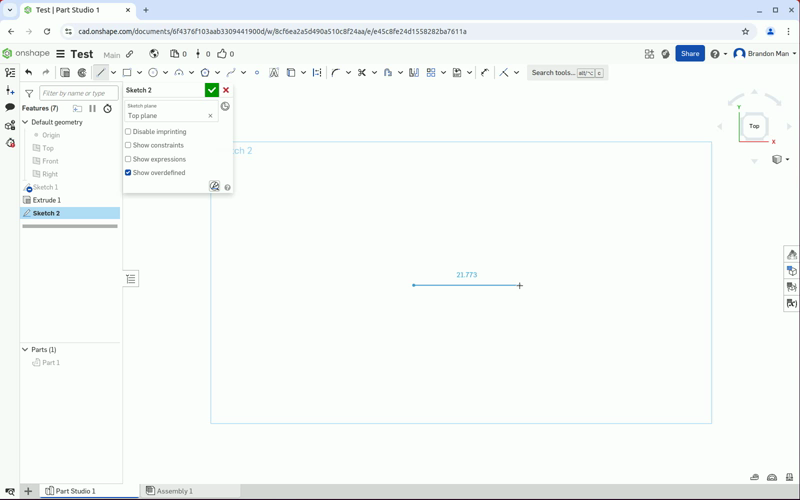
key_down(shift)
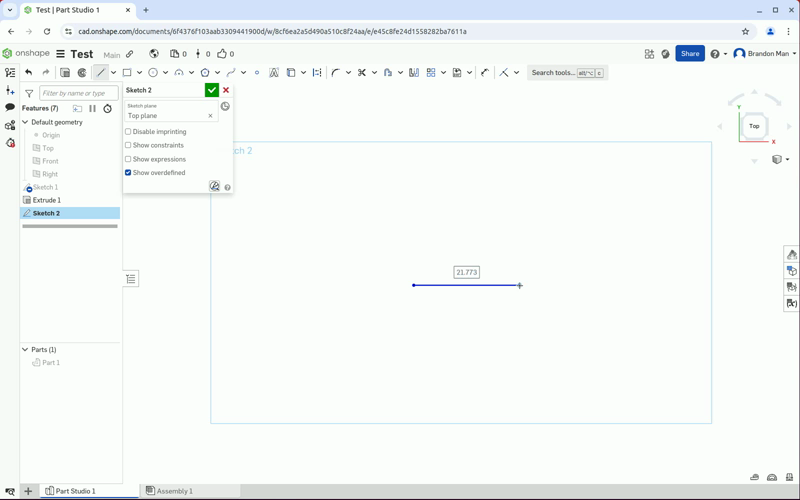
mouse_move(549, 285)
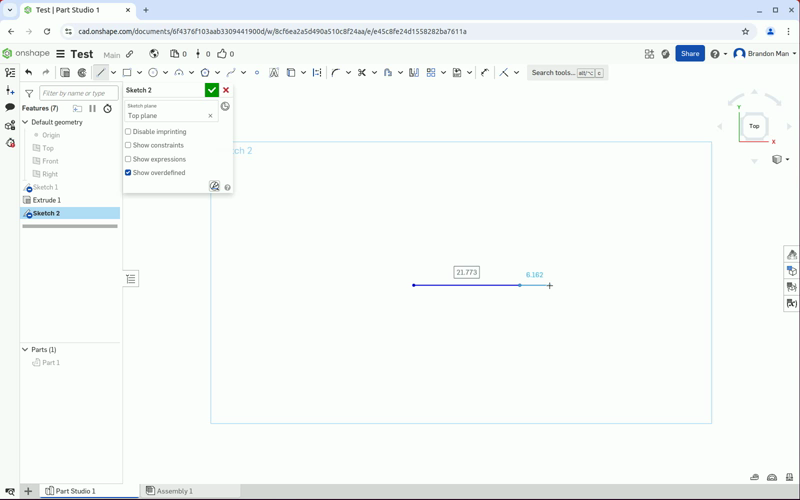
mouse_move(519, 258)
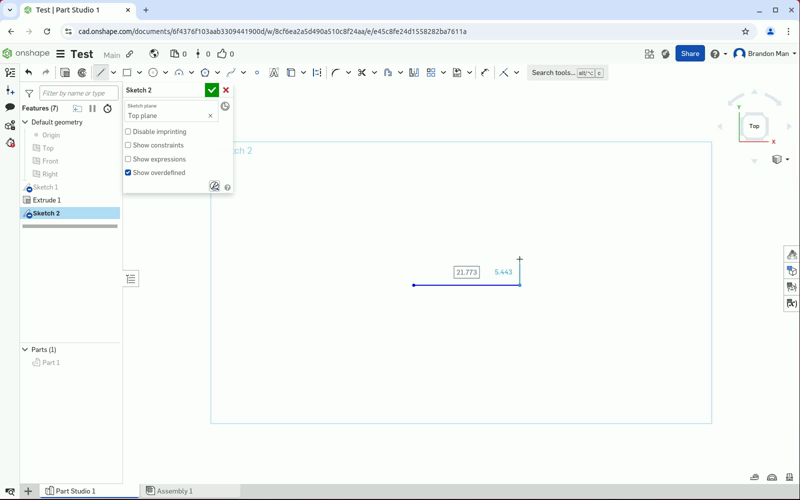
click(519, 258)
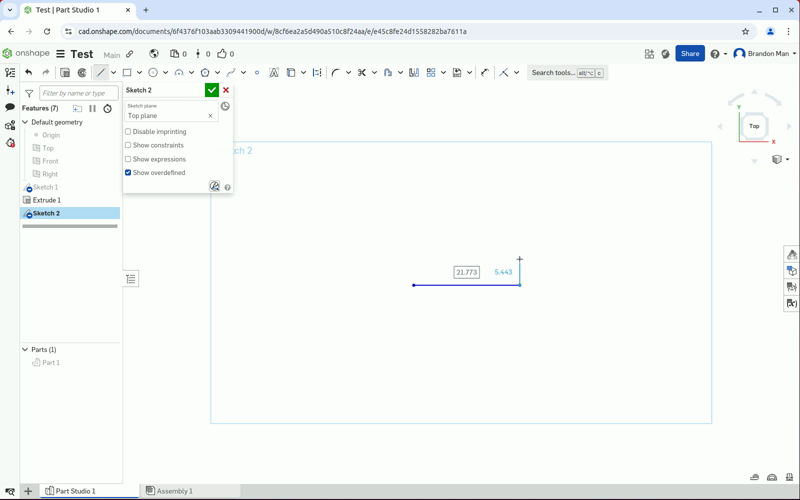
key_up(shift)
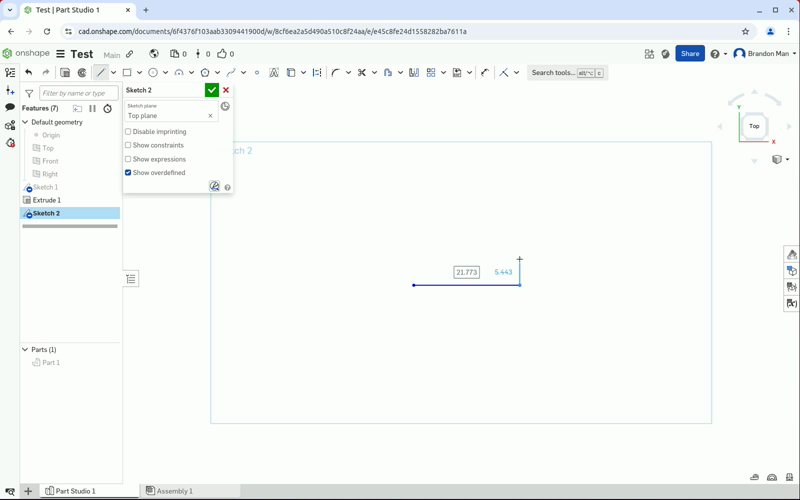
key_down(shift)
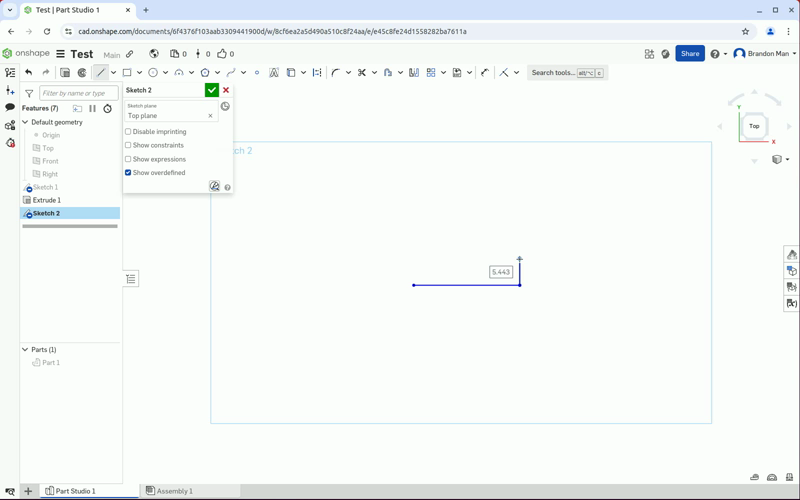
mouse_move(549, 258)
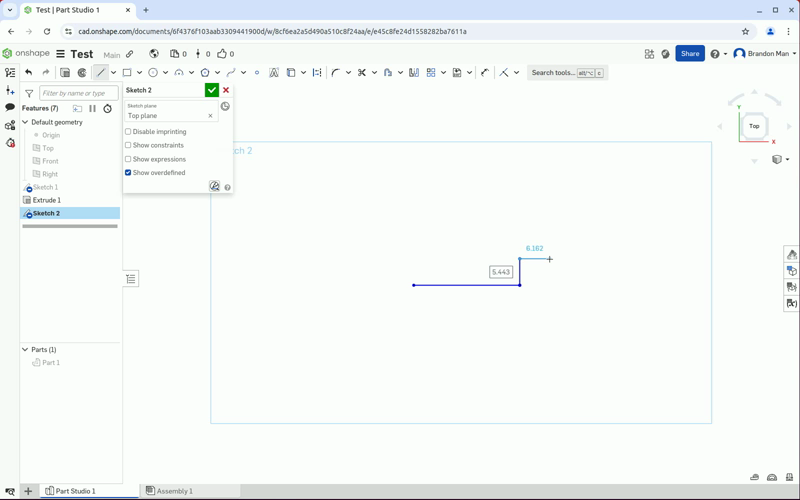
mouse_move(519, 231)
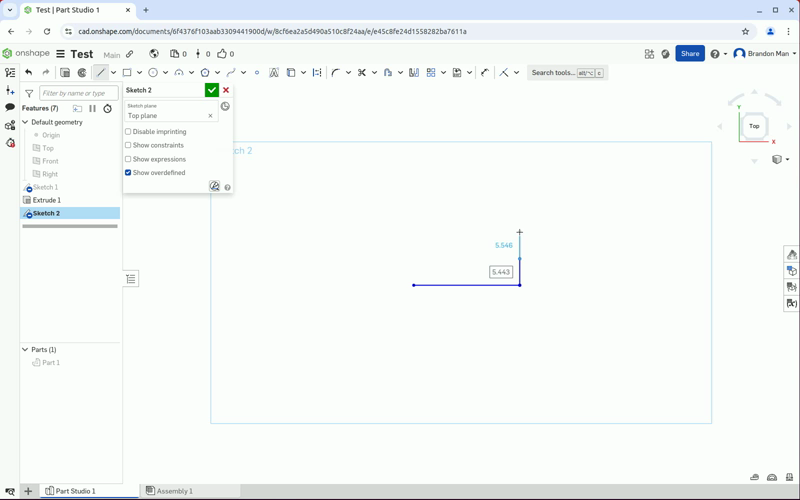
click(519, 231)
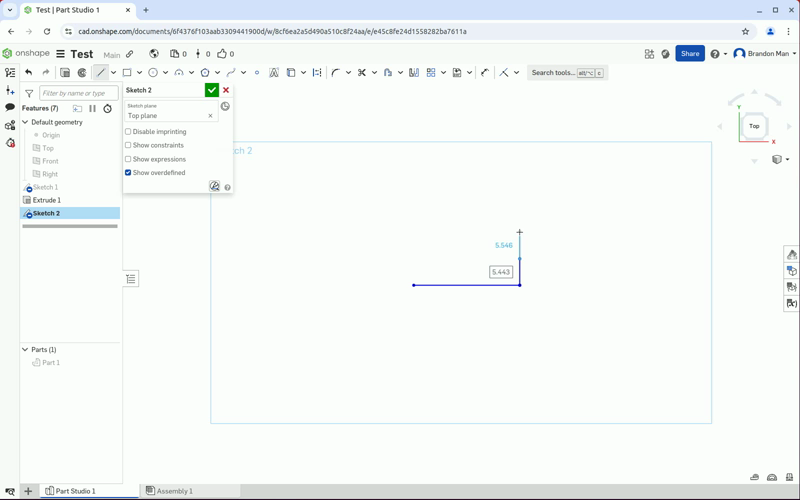
key_up(shift)
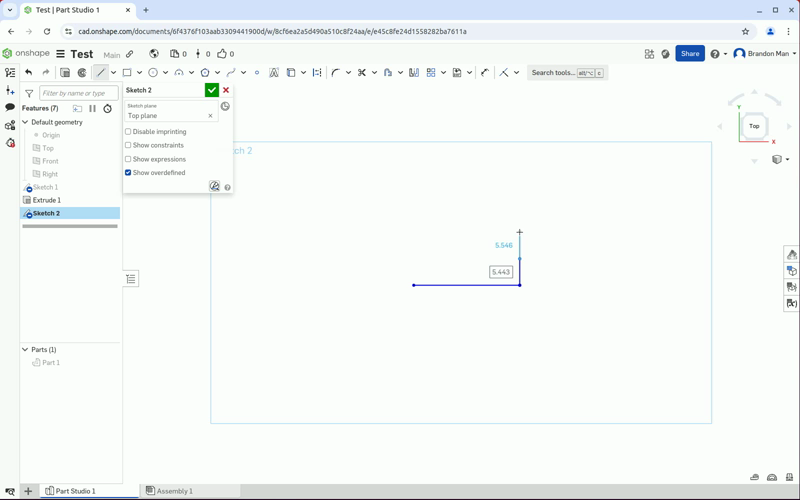
key_down(shift)
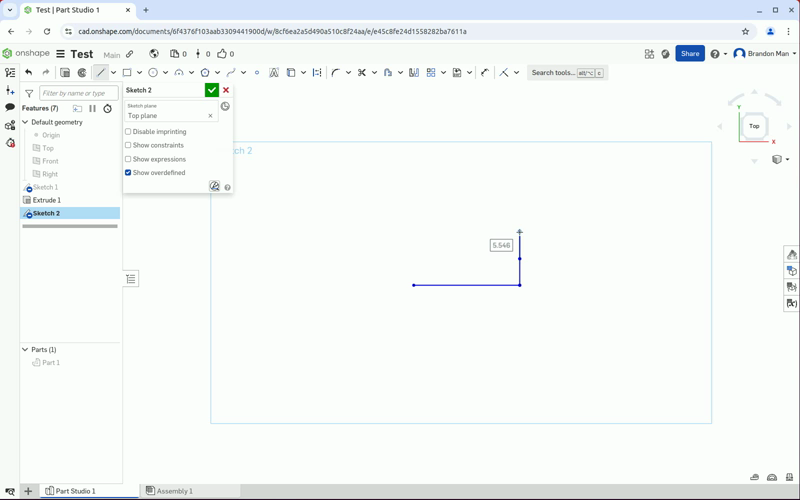
mouse_move(549, 231)
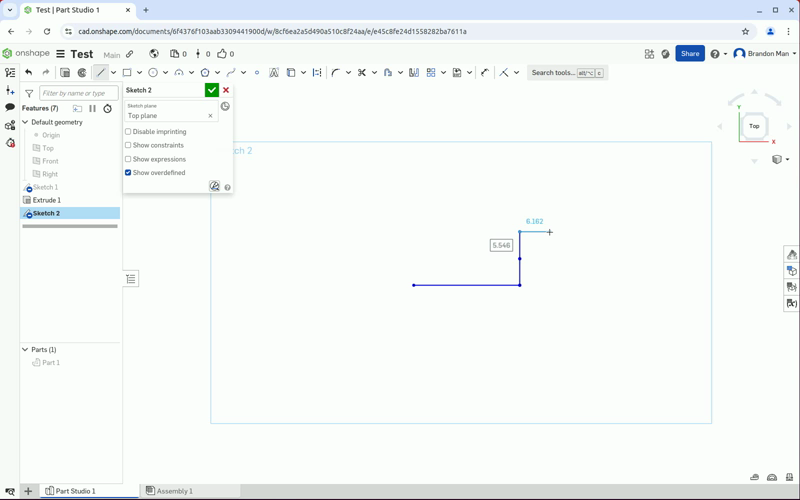
mouse_move(519, 206)
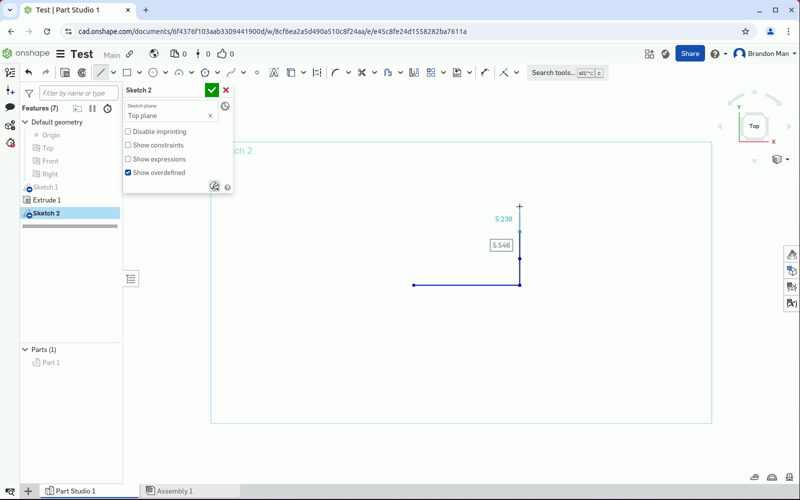
click(519, 206)
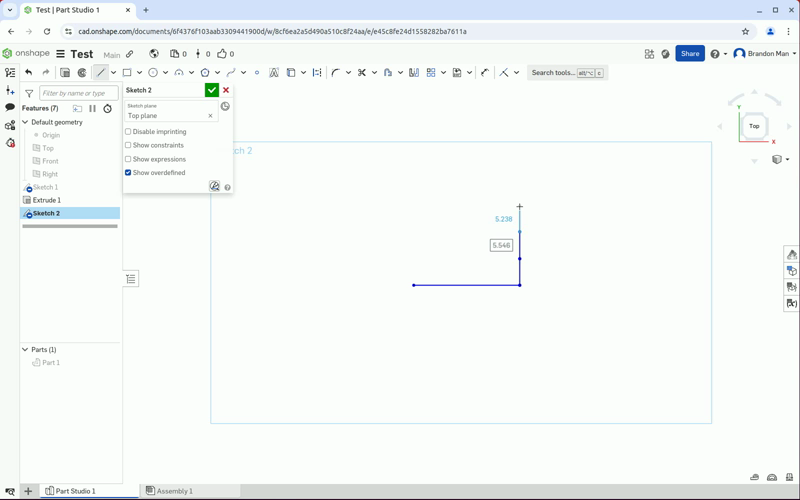
key_up(shift)
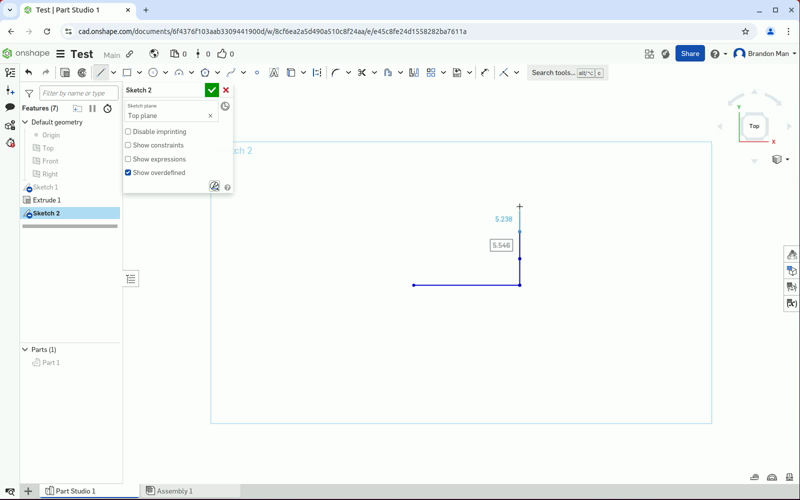
key_down(shift)
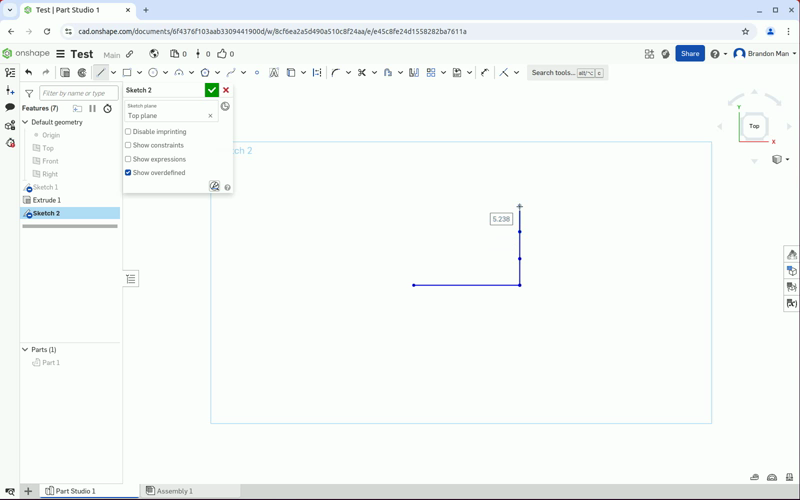
mouse_move(413, 206)
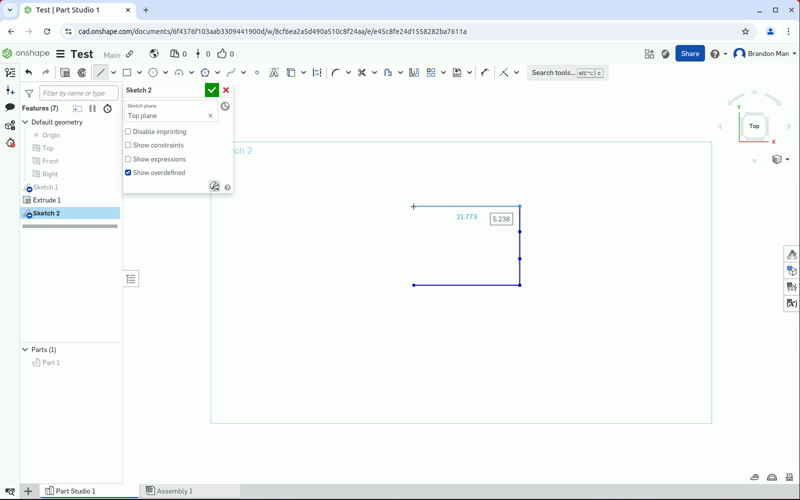
click(413, 206)
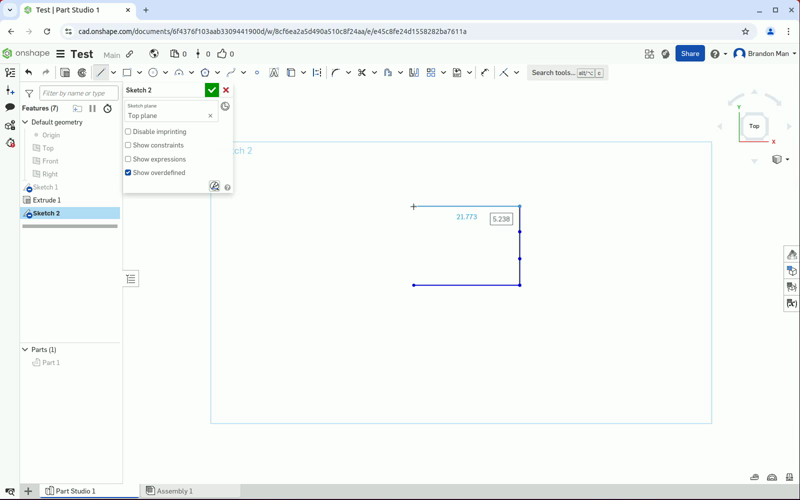
key_up(shift)
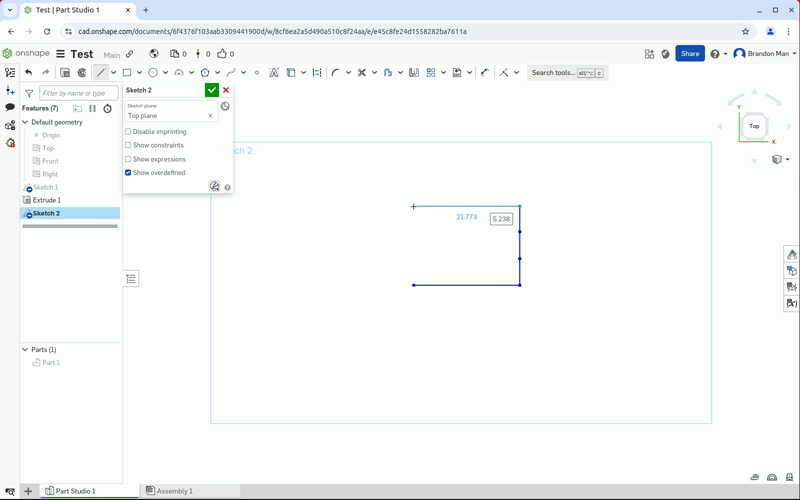
key_down(shift)
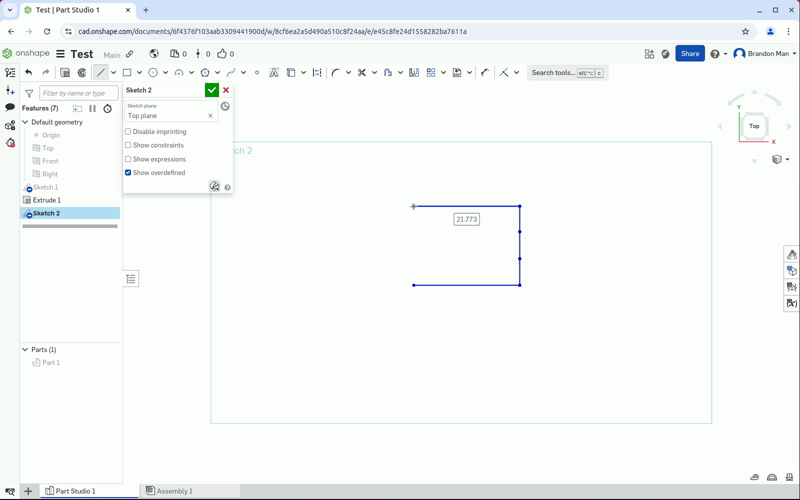
mouse_move(413, 285)
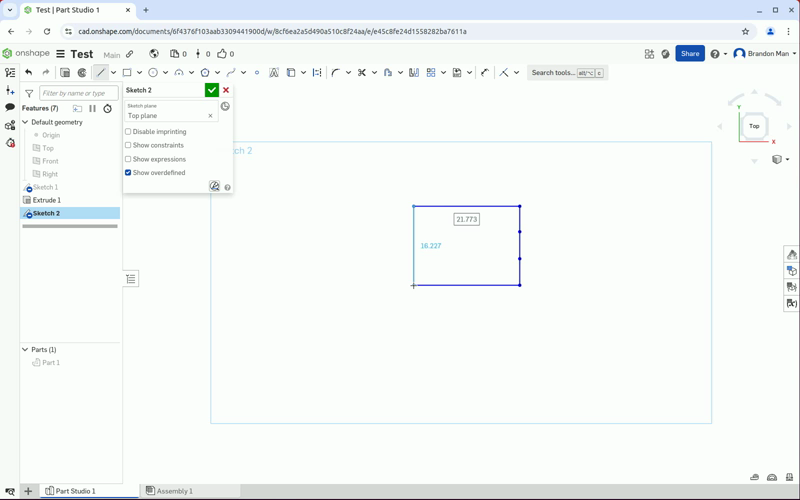
key_up(shift)
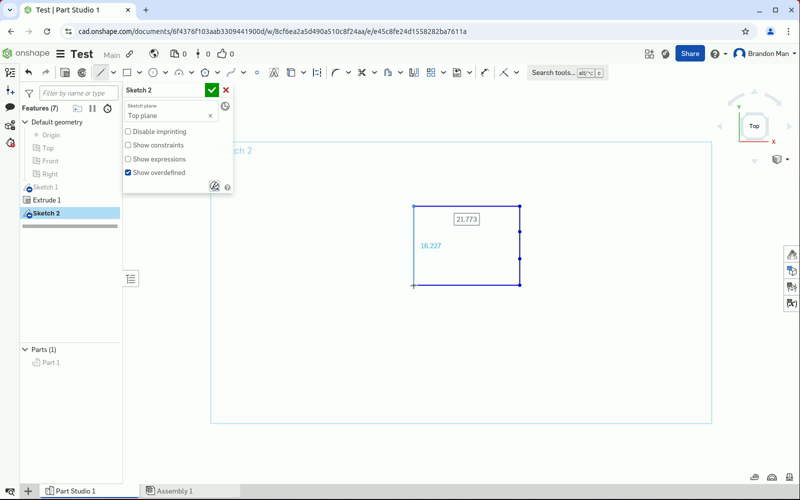
click(413, 285)
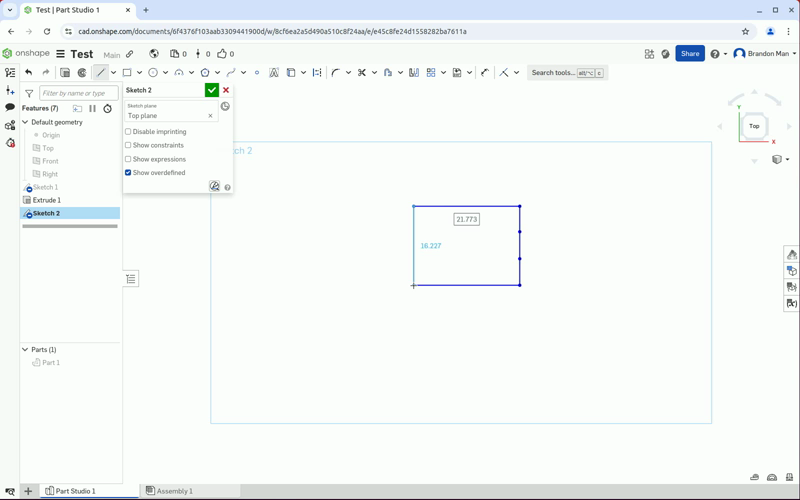
key(esc)
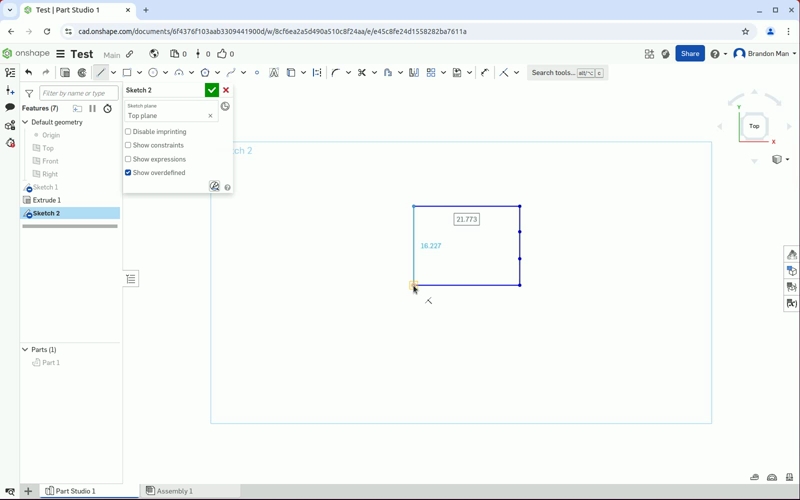
mouse_move(443, 274)
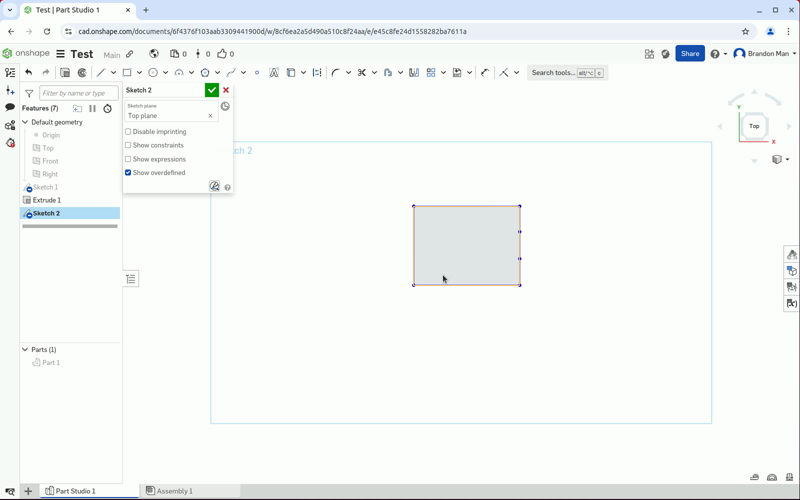
click(443, 274)
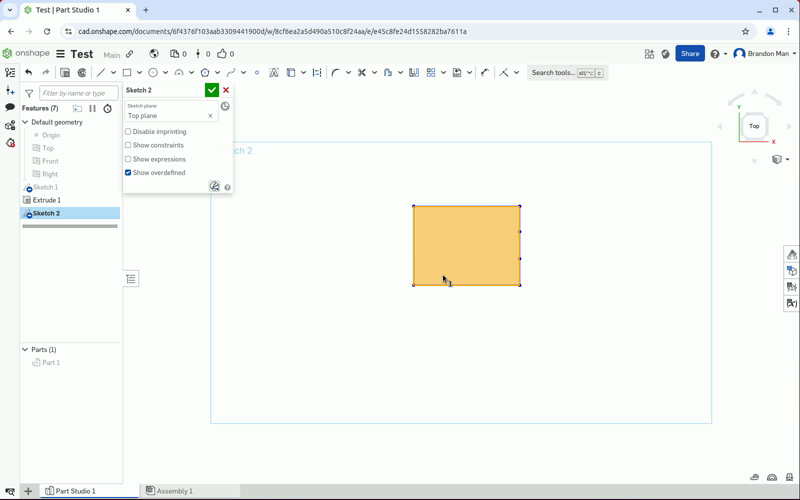
mouse_move(73, 352)
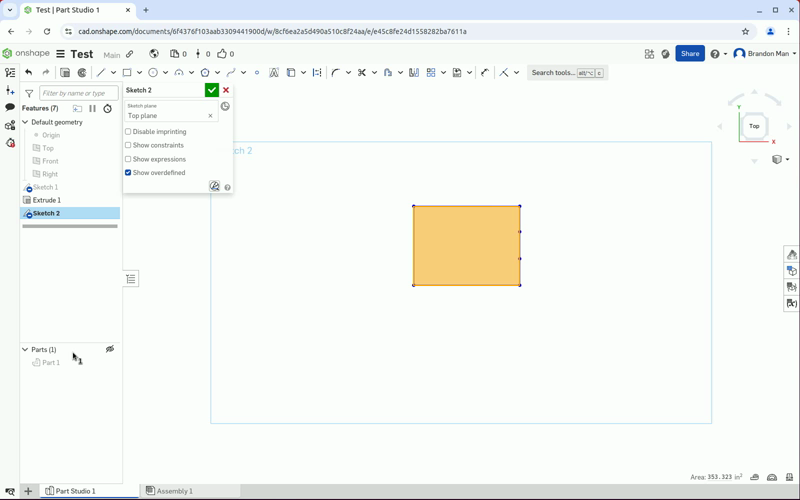
key(shift+y)
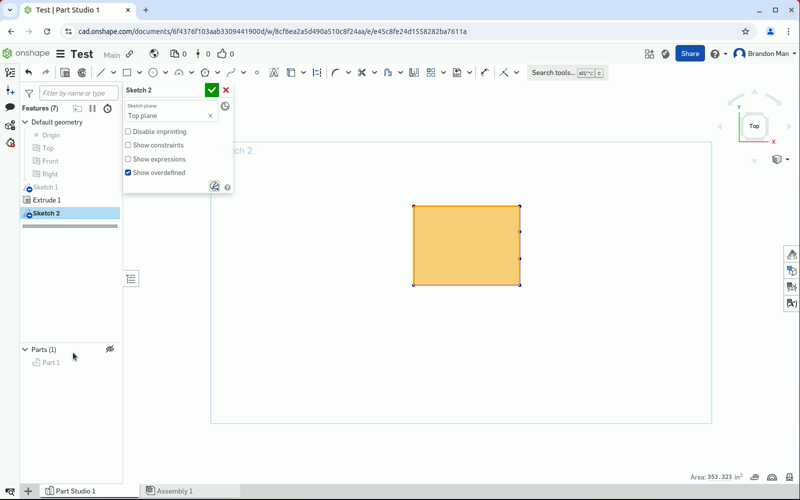
key(shift+e)
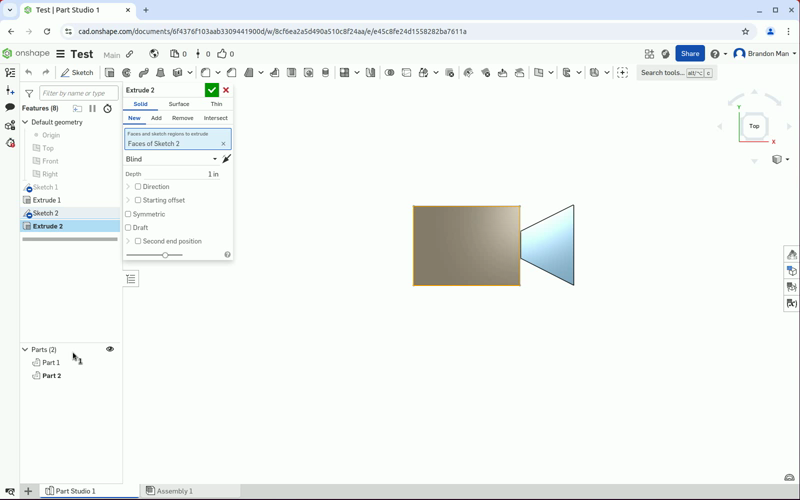
mouse_move(143, 106)
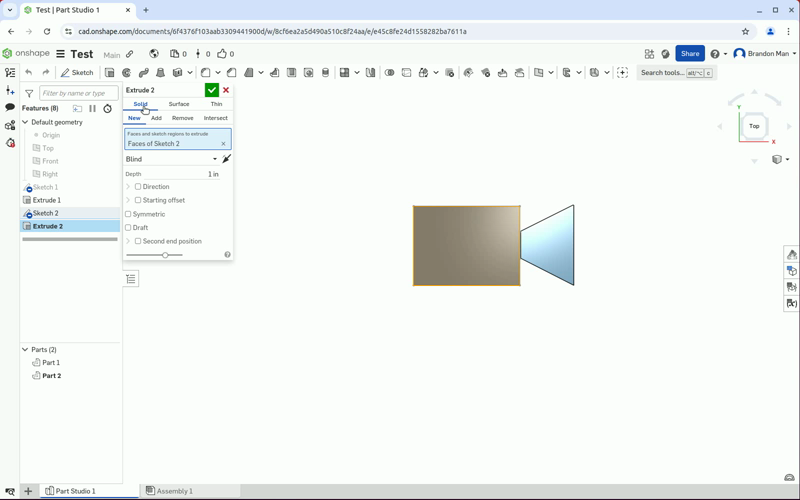
click(143, 106)
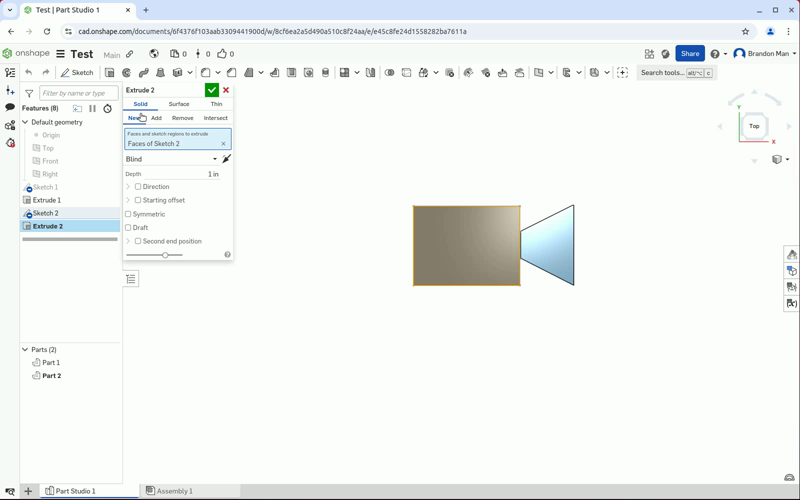
mouse_move(137, 120)
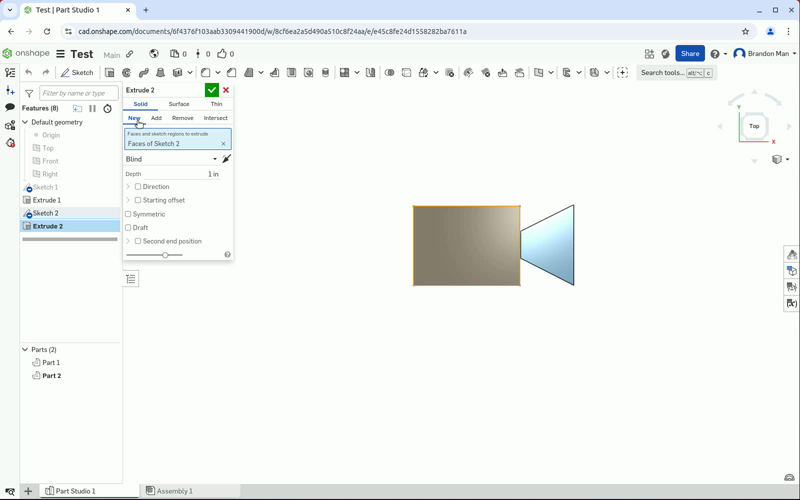
click(137, 120)
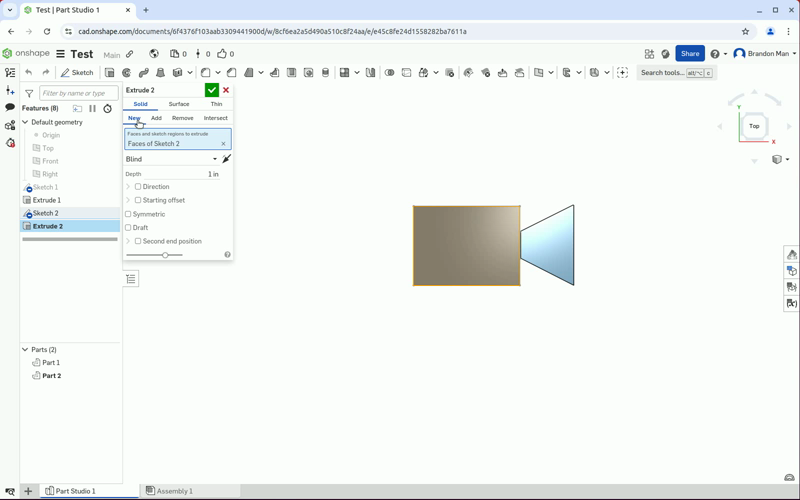
key(tab, 4)
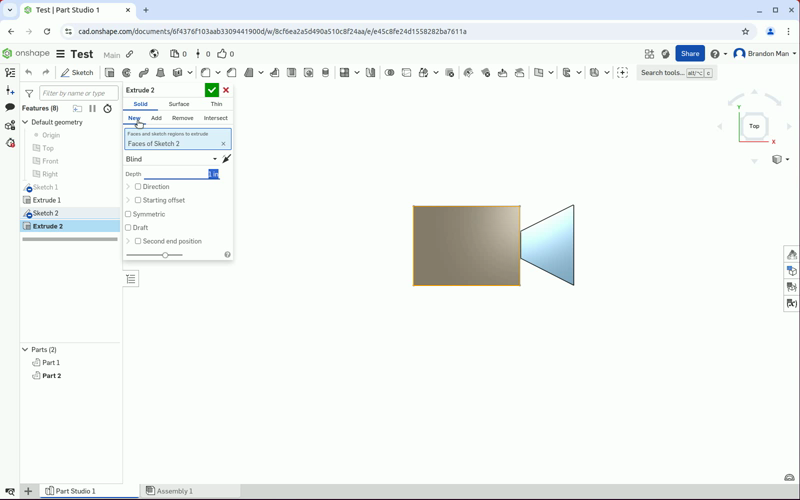
text(10.832)
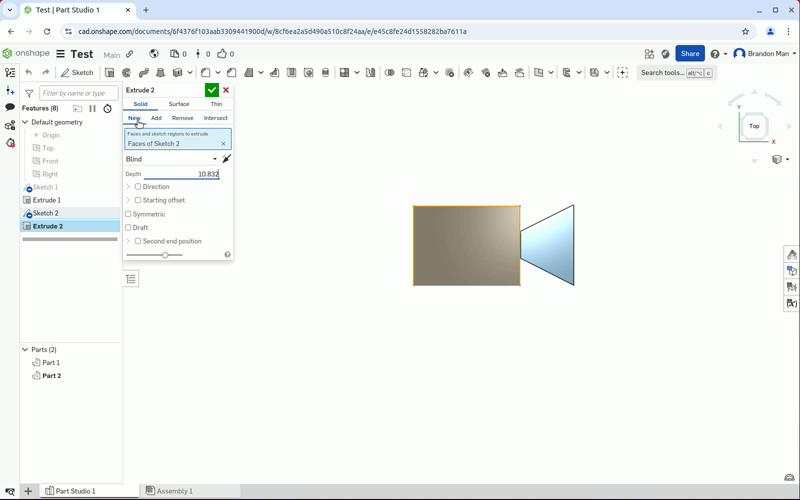
key(enter)
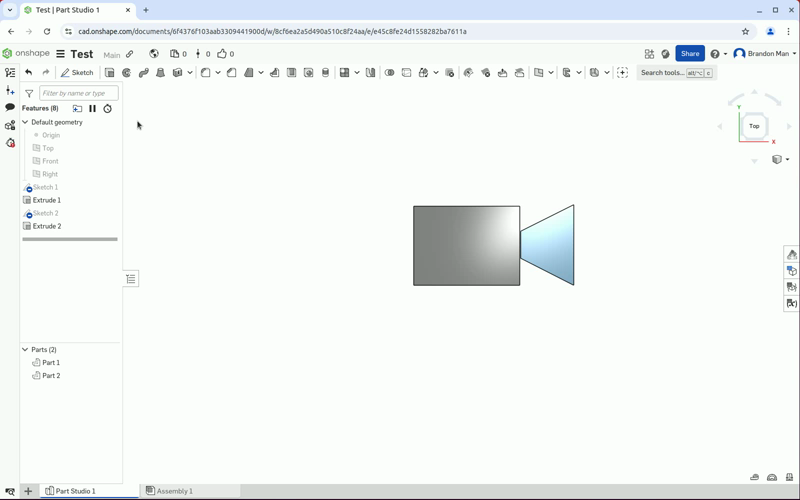
key(shift+h)
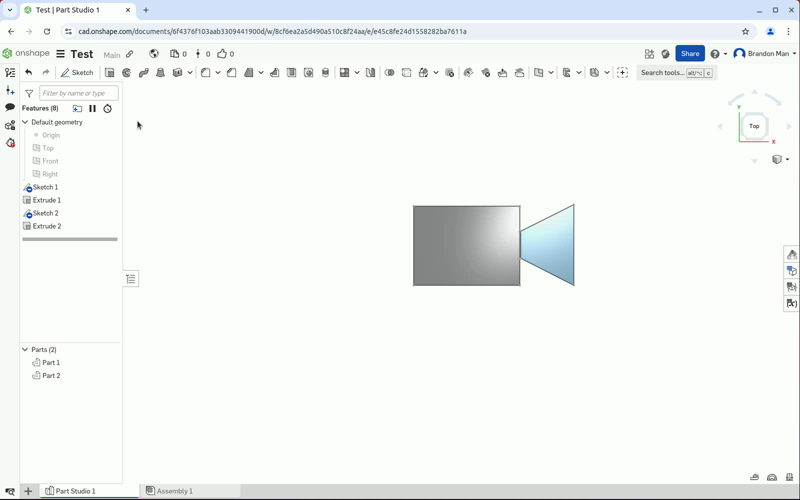
key(shift+h)
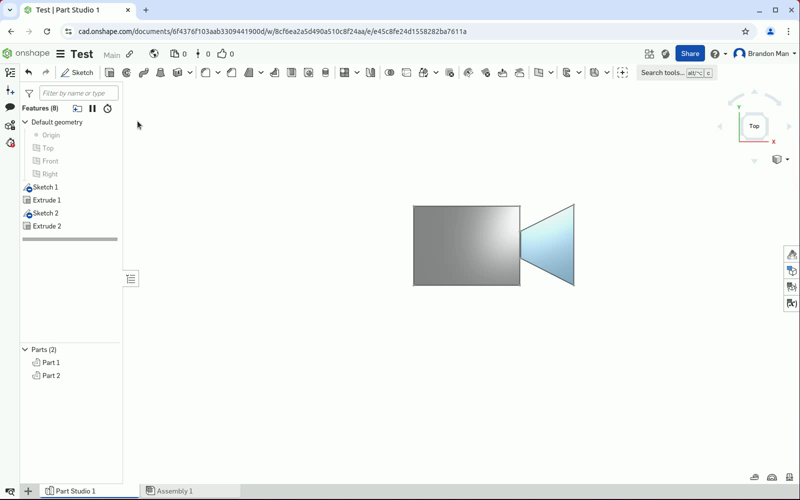
key(shift+7)
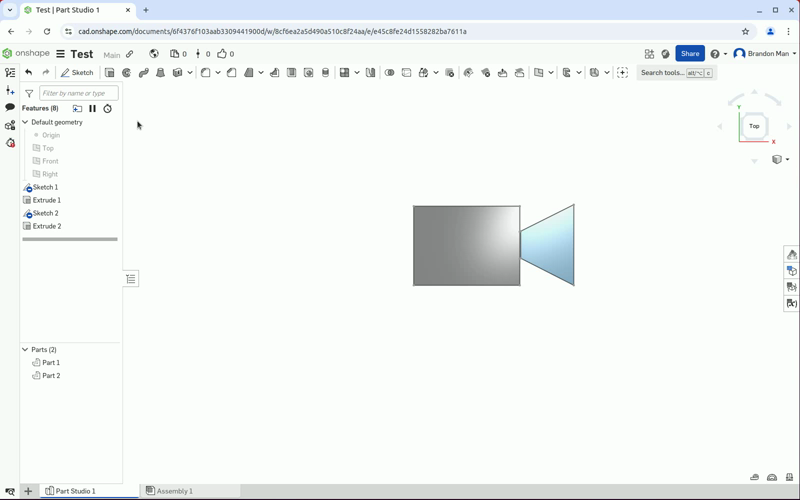
key(up, 3)
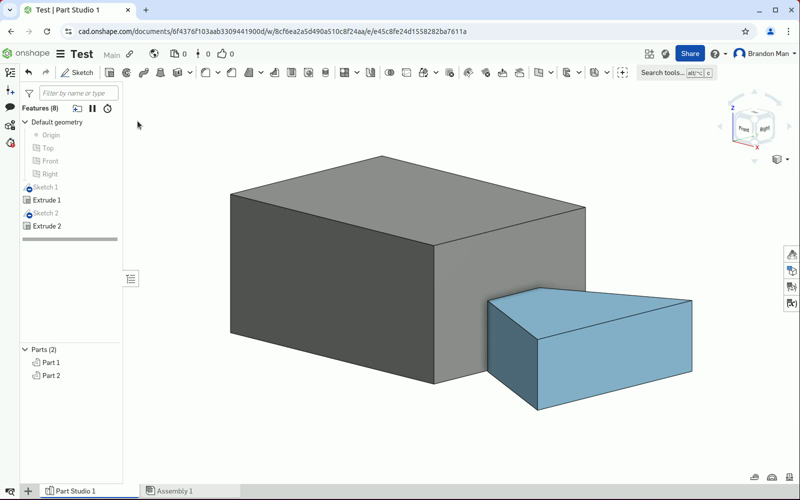
key(left, 3)
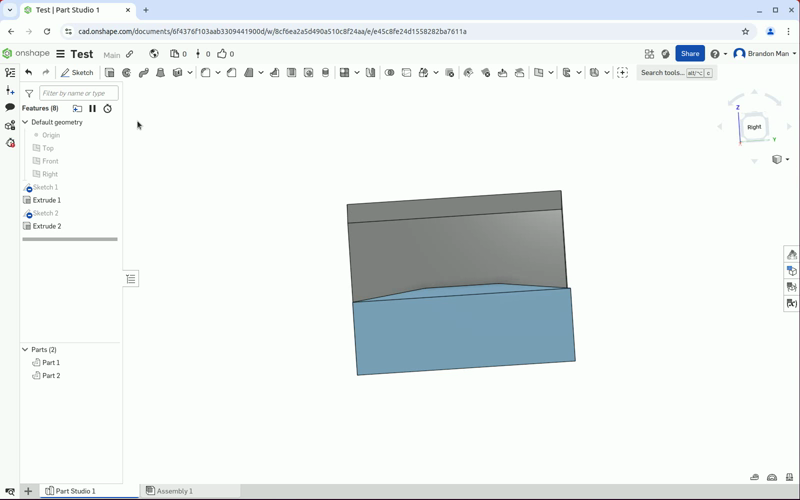
key(right, 3)
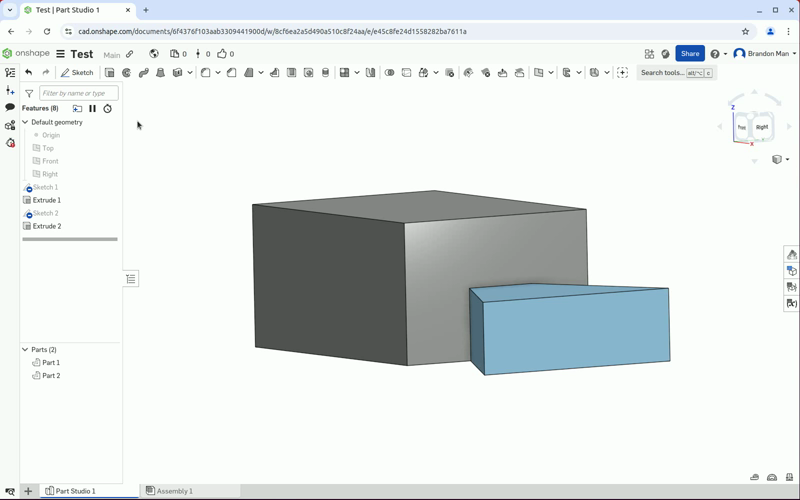
key(down, 3)
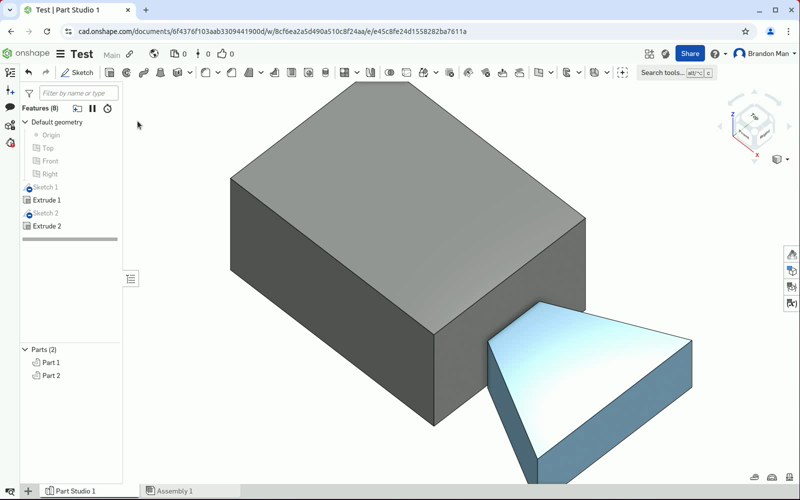
mouse_move(73, 189)
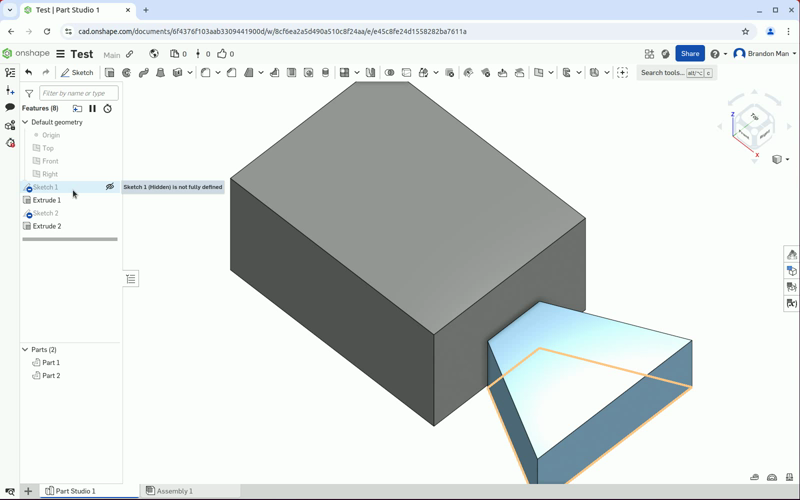
click(73, 189)